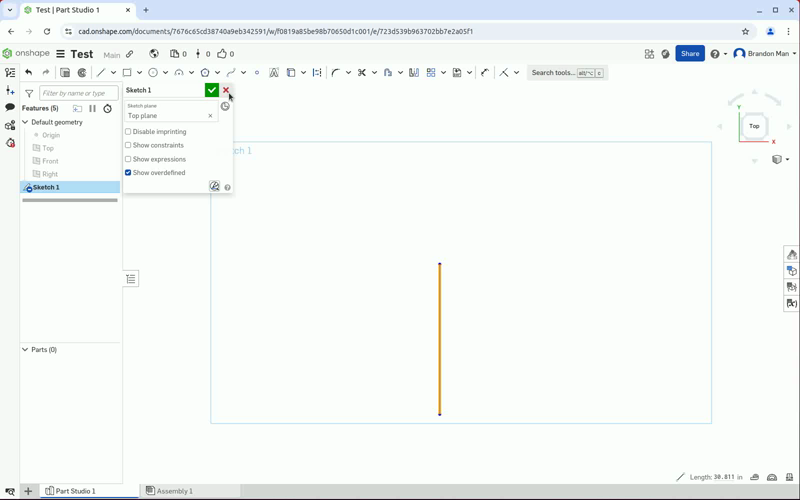
key(shift+h)
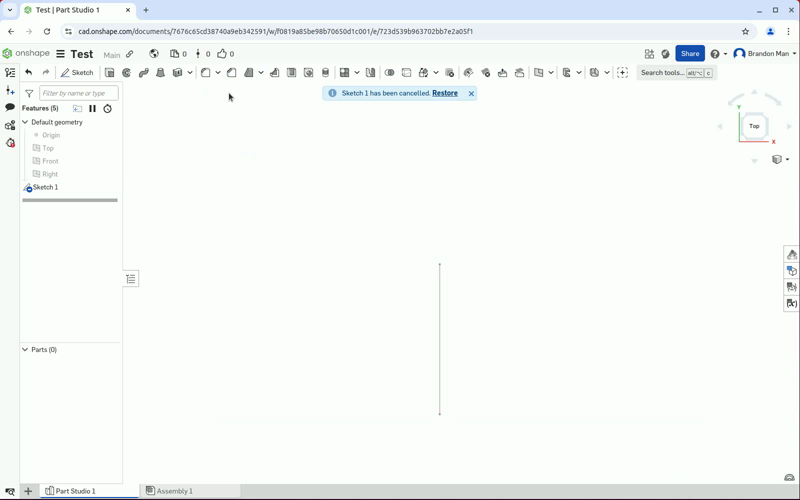
key(shift+s)
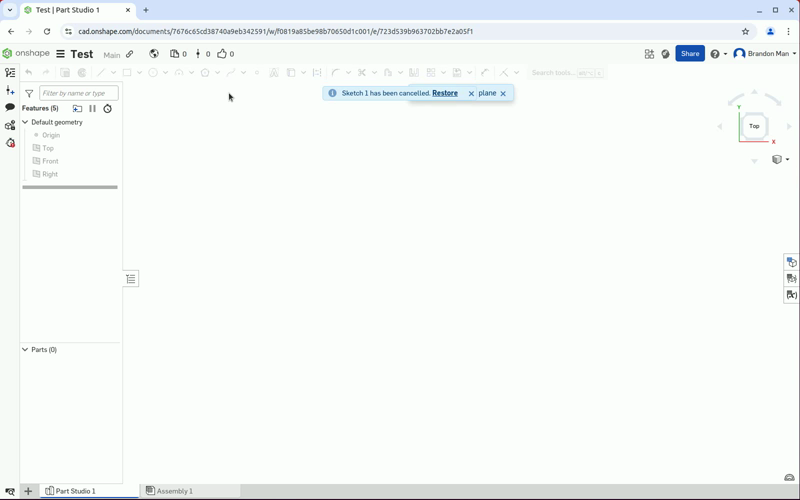
mouse_move(73, 150)
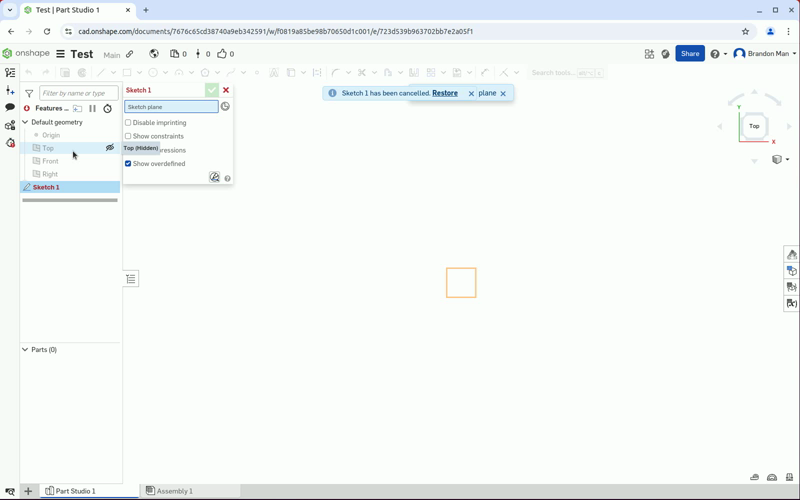
click(73, 150)
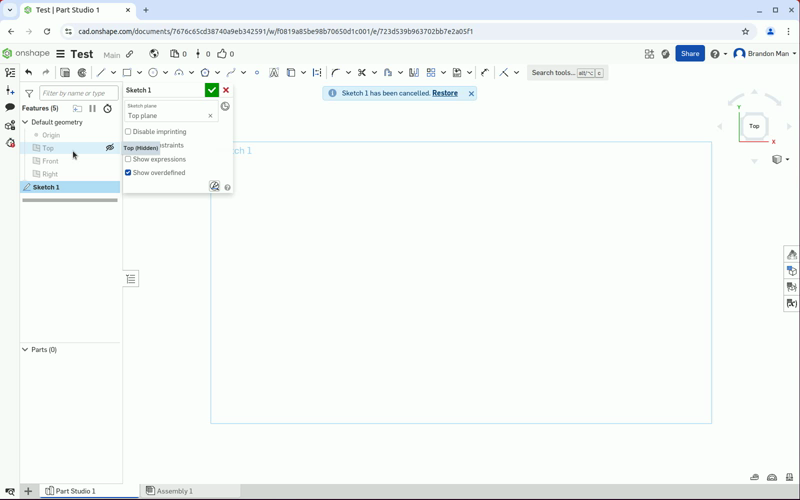
mouse_move(73, 352)
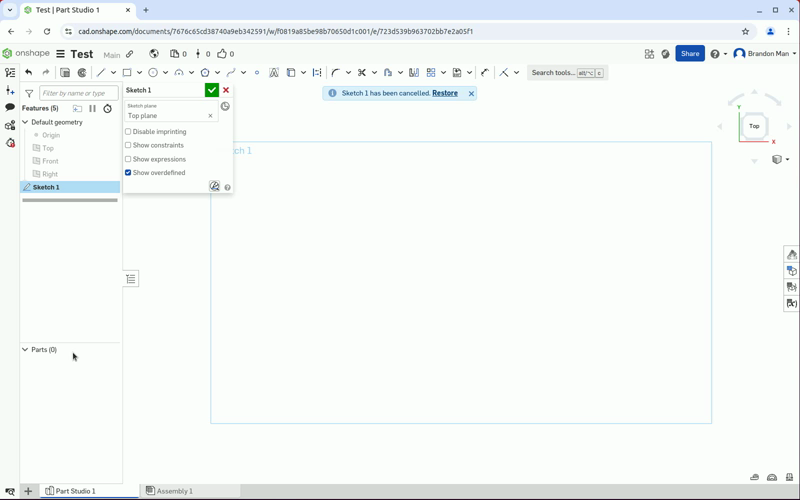
key(y)
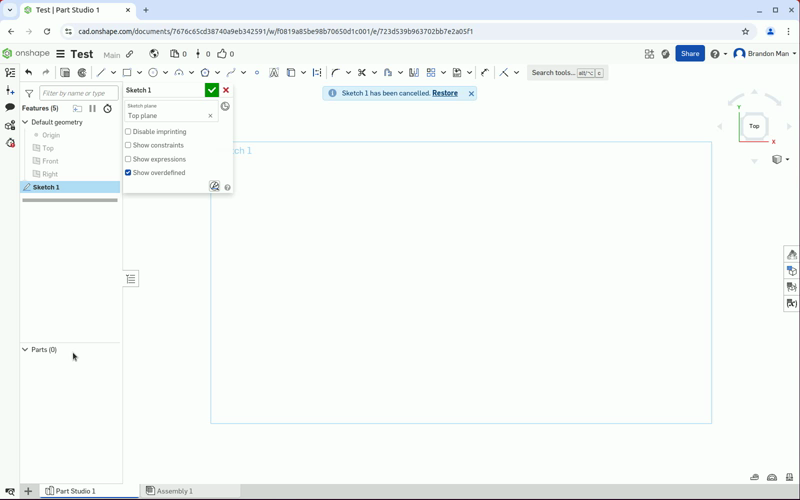
key(c)
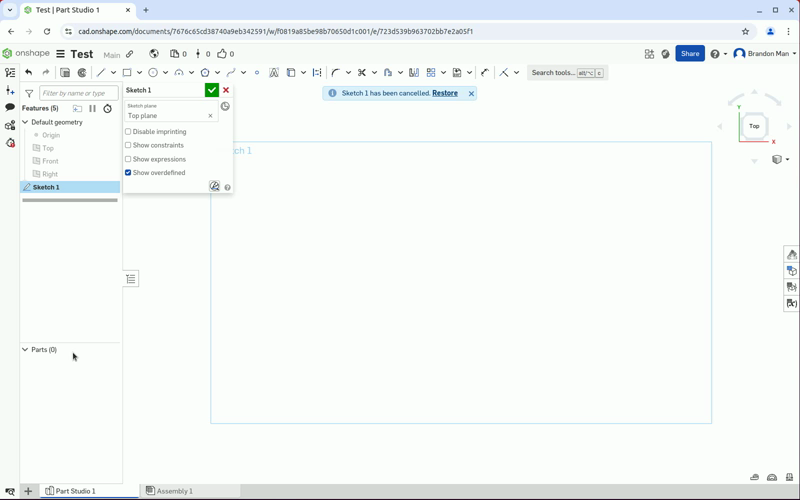
key_down(shift)
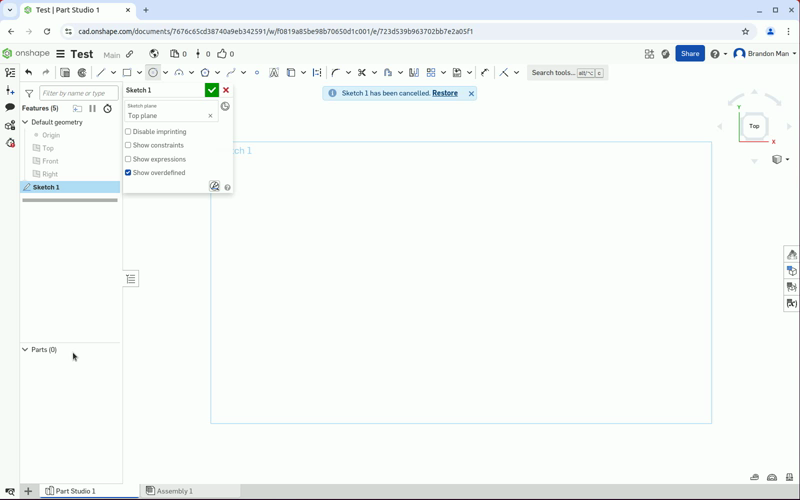
mouse_move(461, 282)
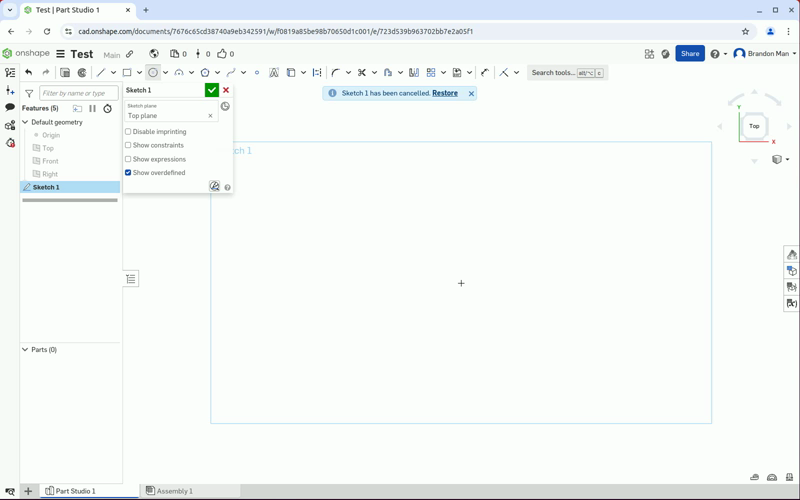
click(461, 282)
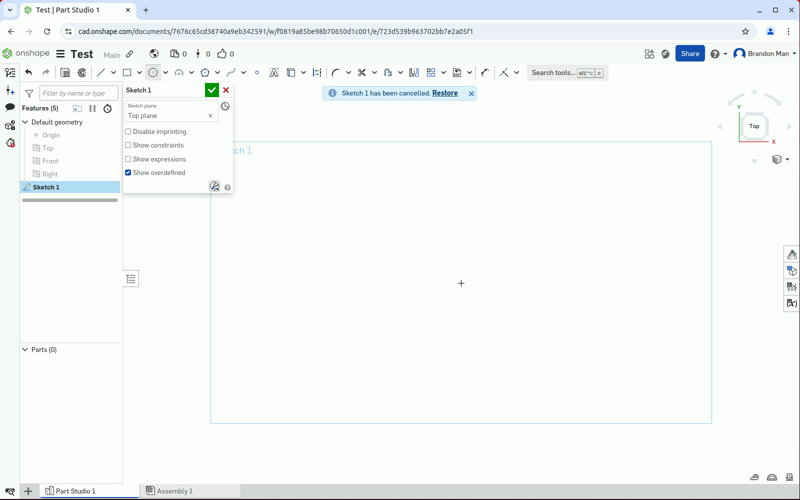
key_up(shift)
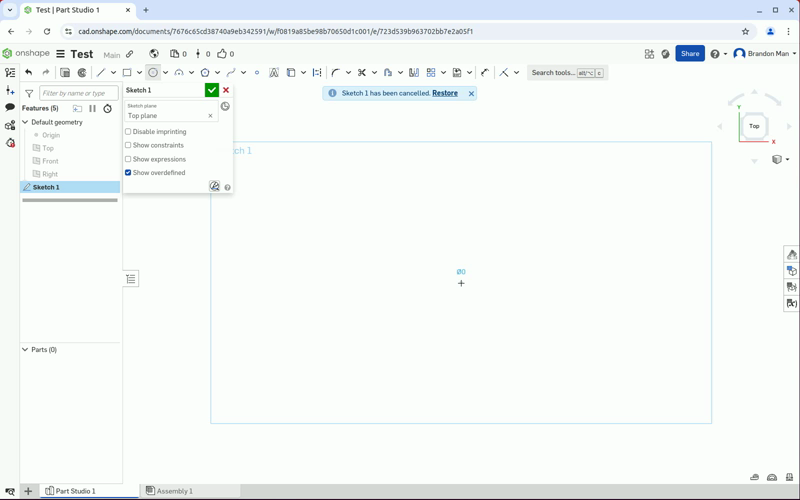
mouse_move(465, 282)
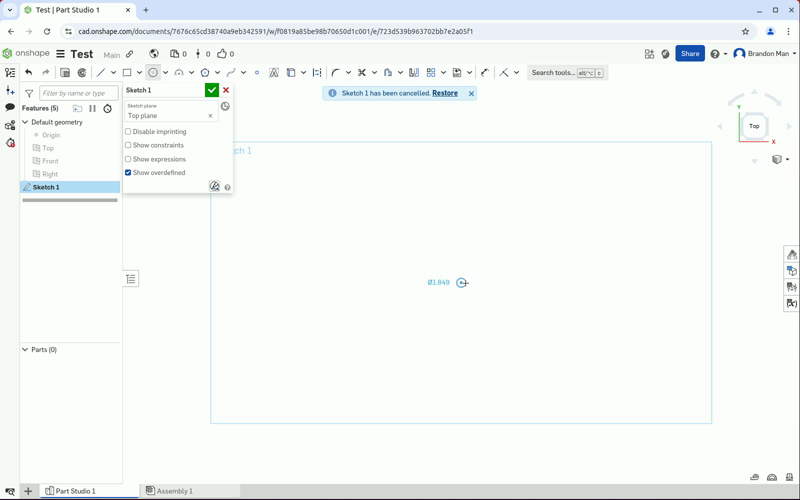
click(465, 282)
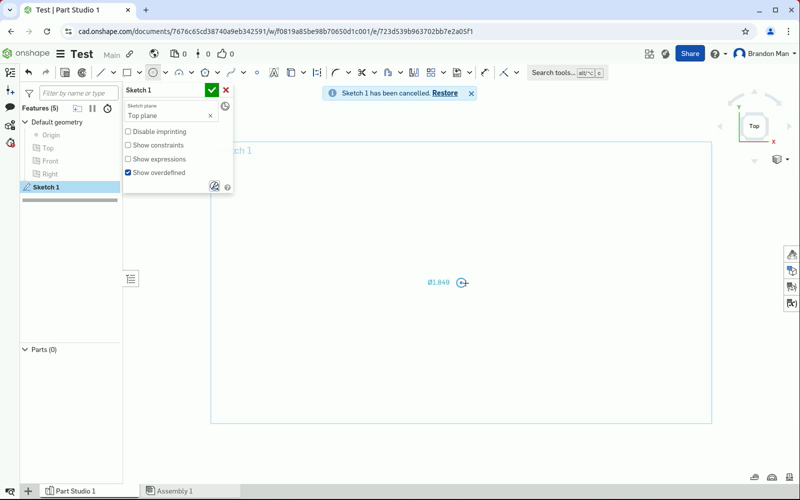
key(esc)
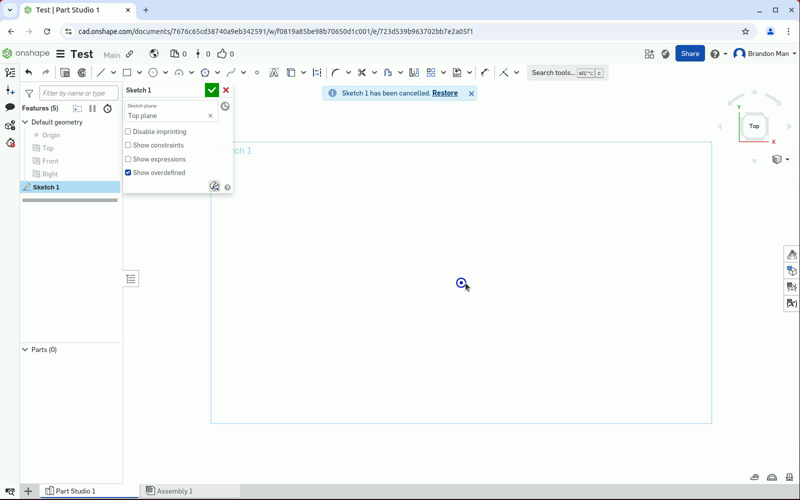
mouse_move(463, 285)
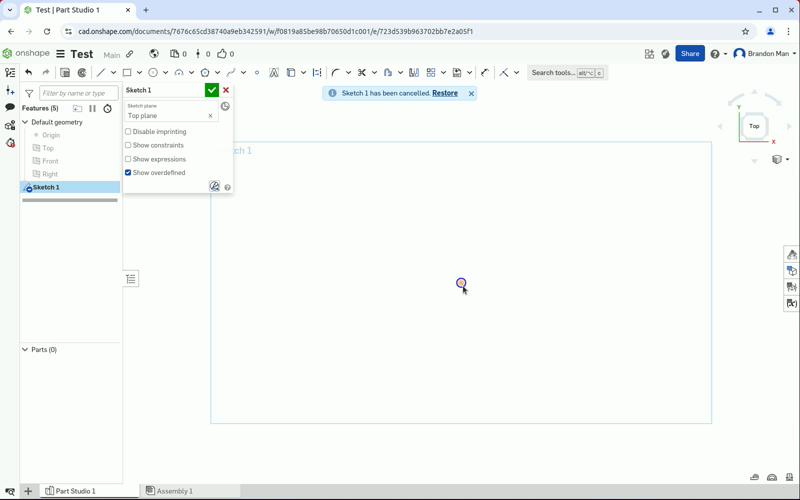
scroll(6)
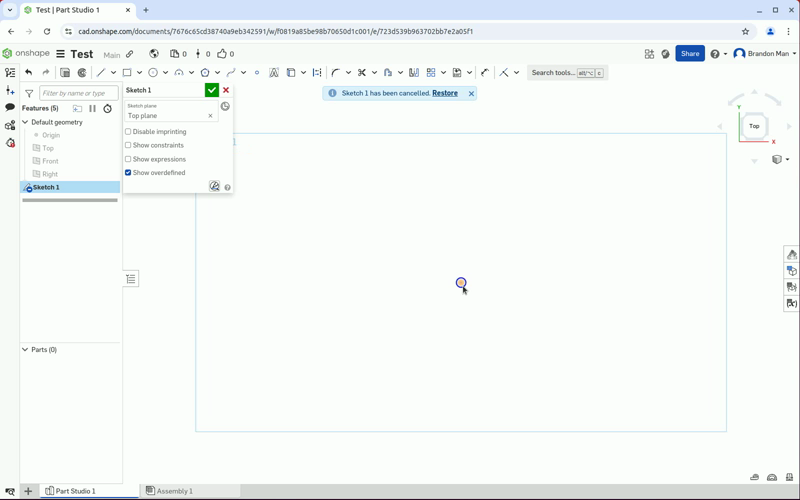
scroll(6)
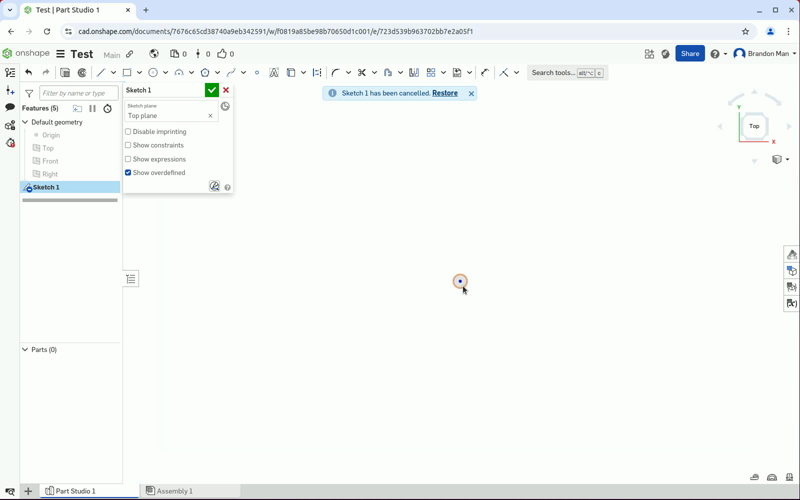
scroll(6)
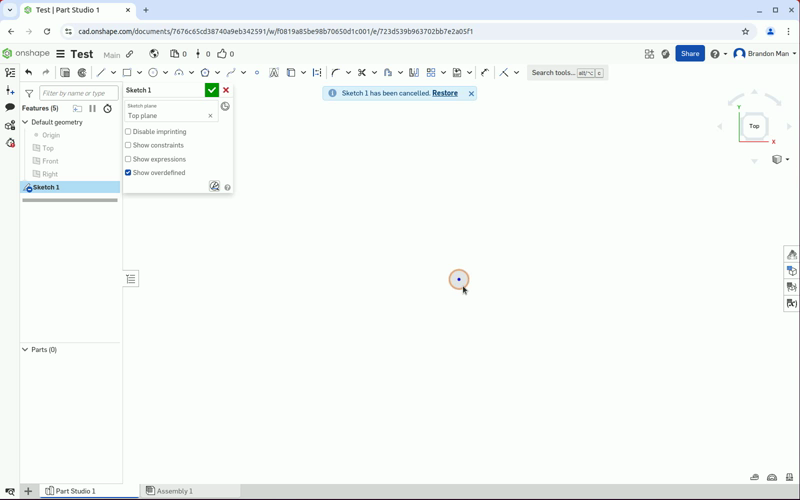
scroll(6)
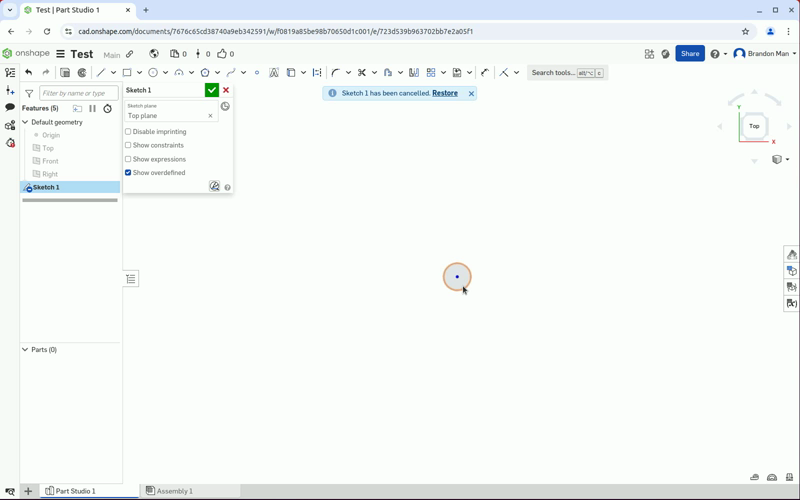
scroll(6)
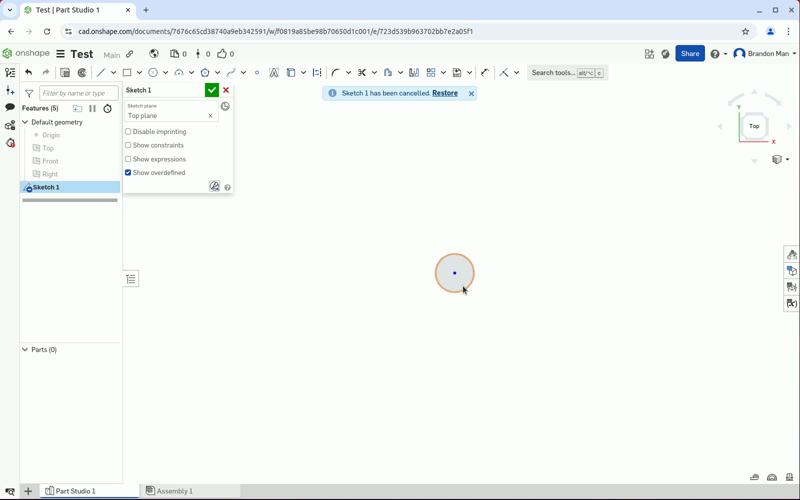
scroll(6)
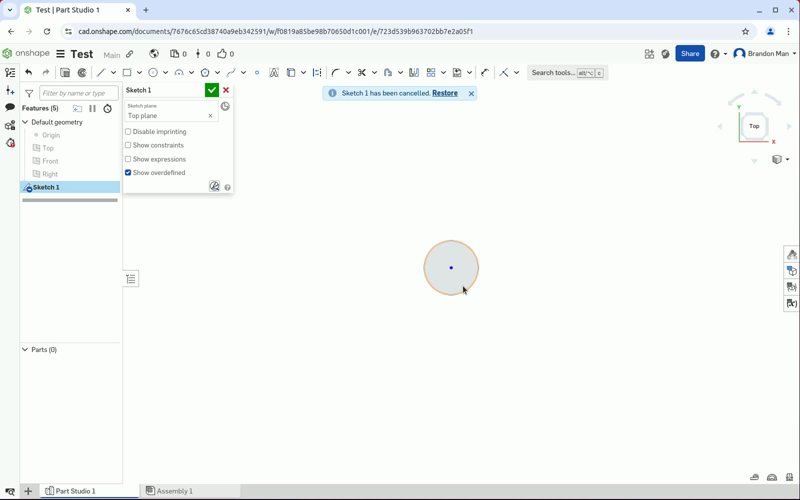
scroll(6)
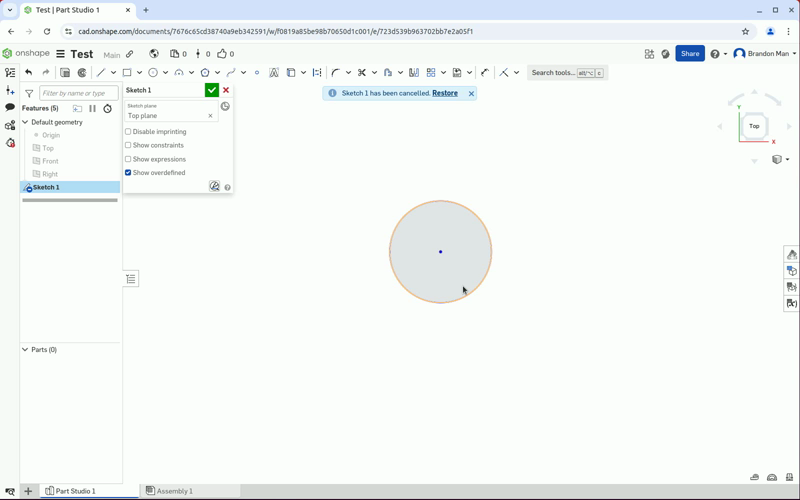
click(463, 285)
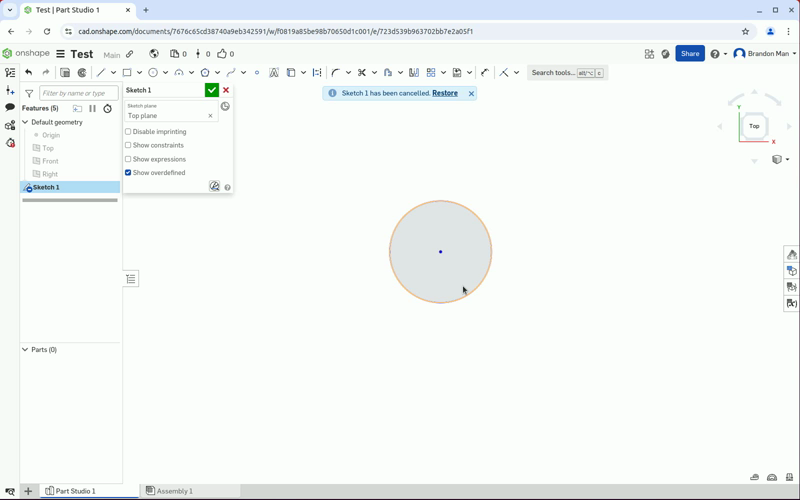
scroll(-6)
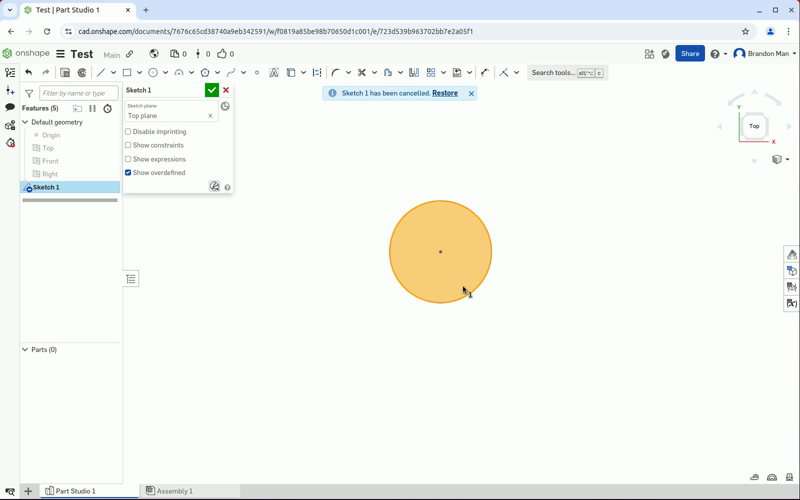
scroll(-6)
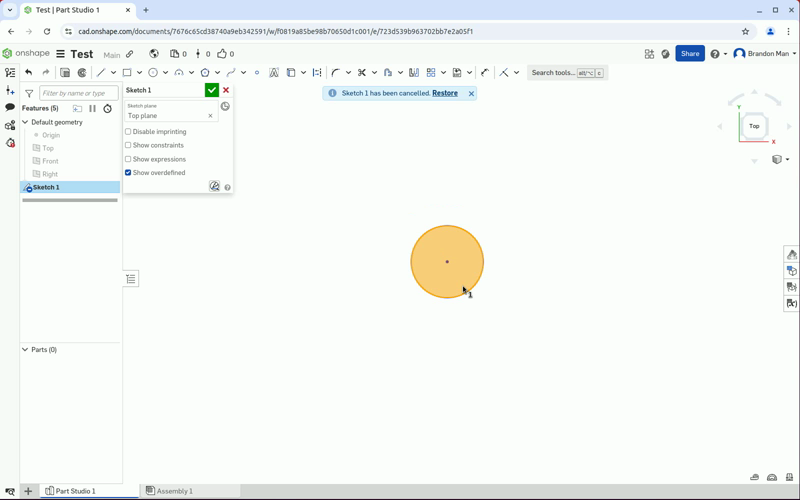
scroll(-6)
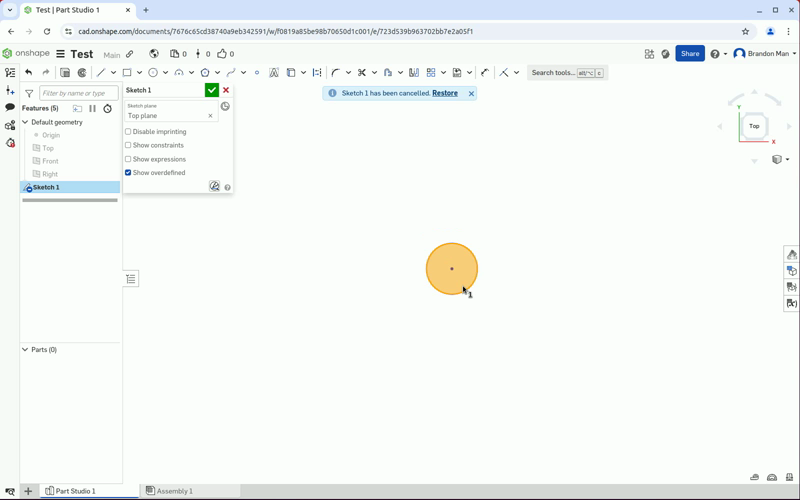
scroll(-6)
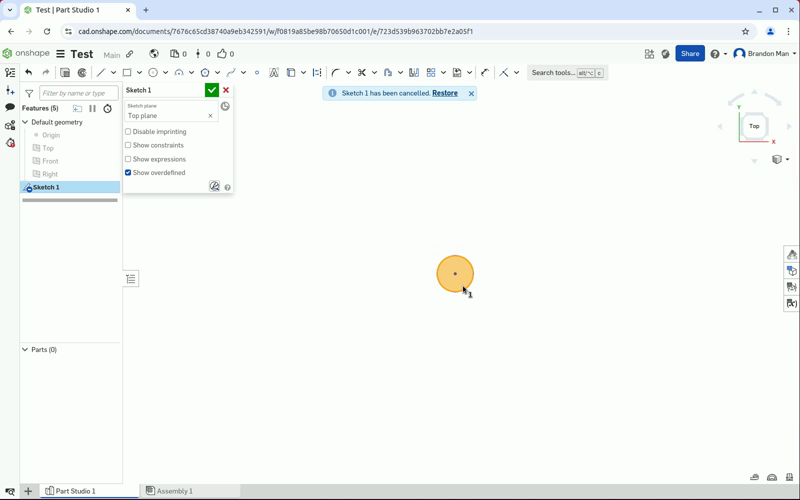
scroll(-6)
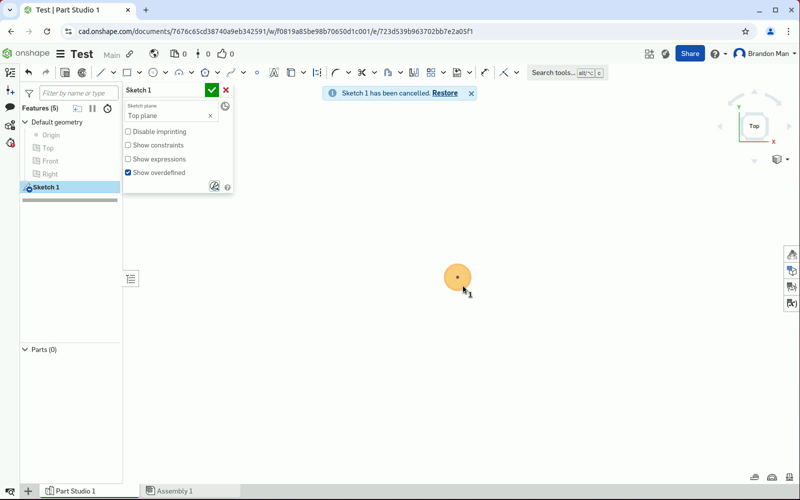
scroll(-6)
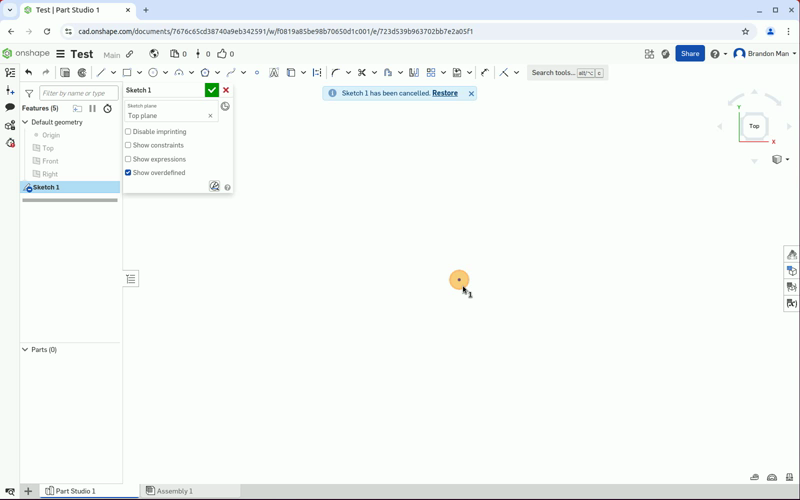
scroll(-6)
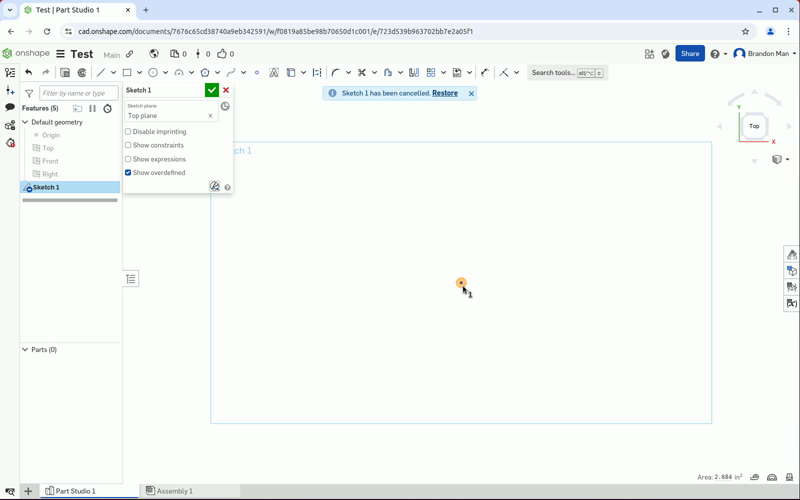
mouse_move(73, 352)
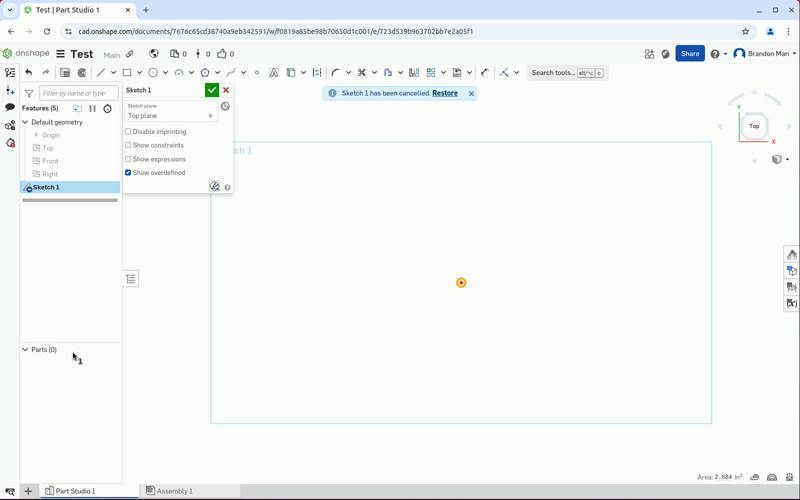
key(shift+y)
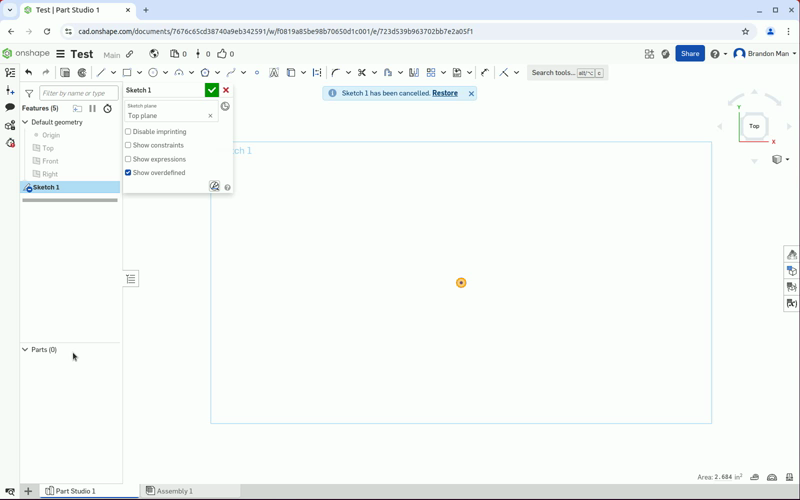
key(shift+e)
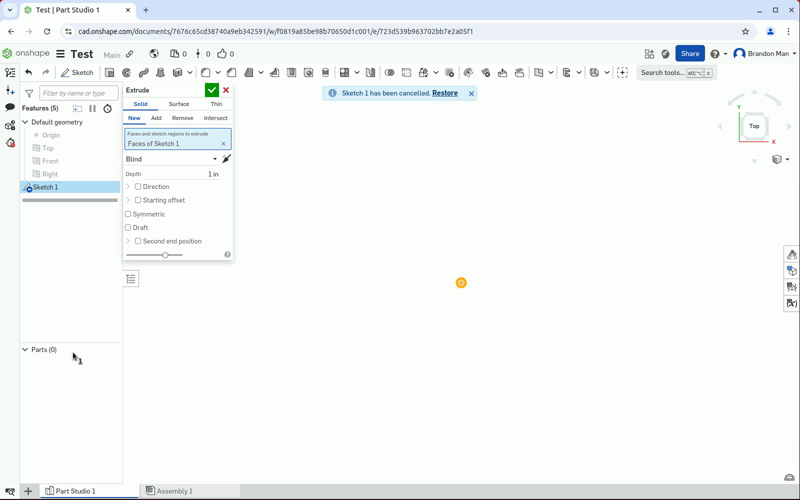
mouse_move(143, 106)
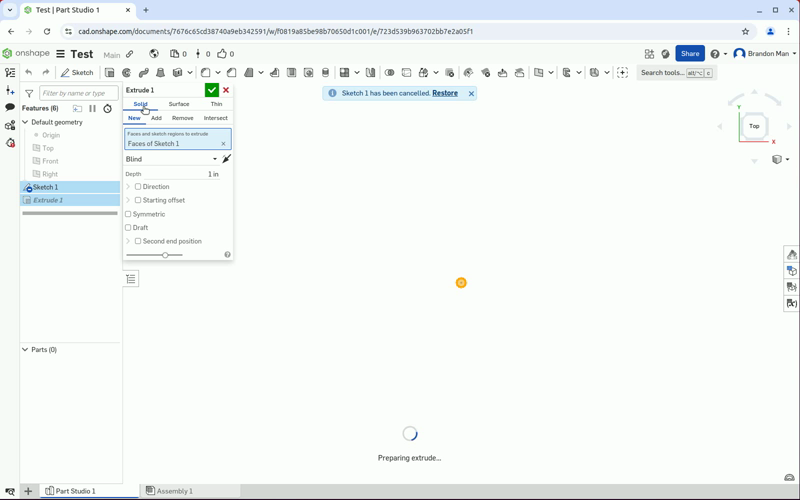
click(143, 106)
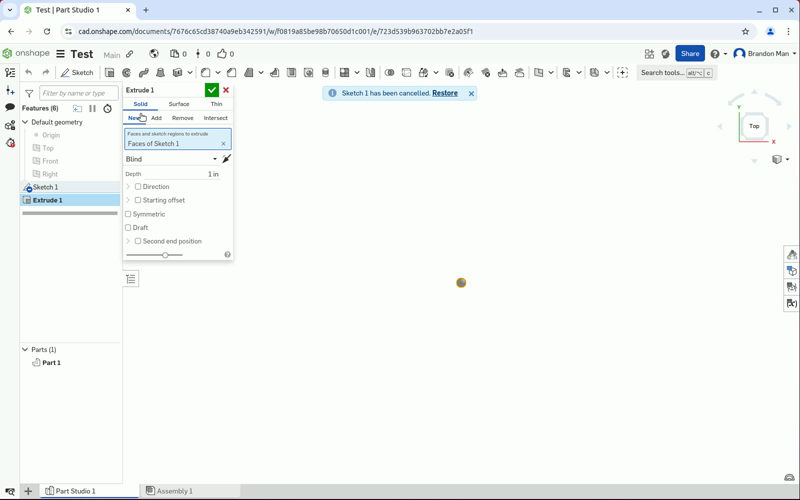
mouse_move(137, 120)
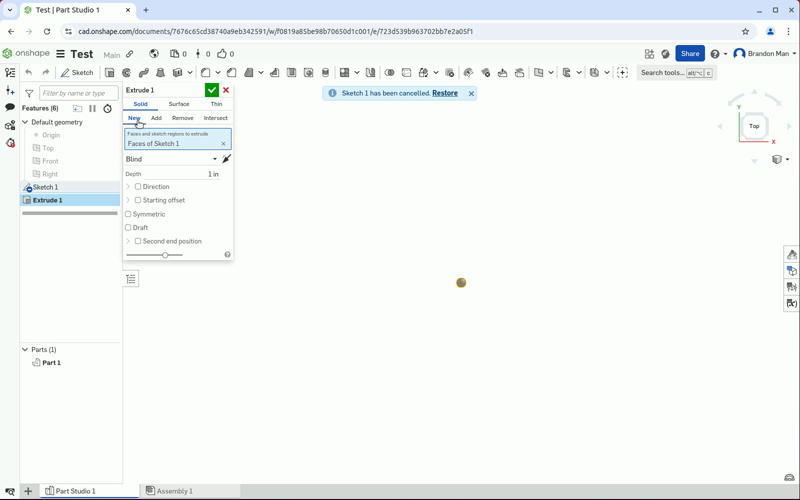
click(137, 120)
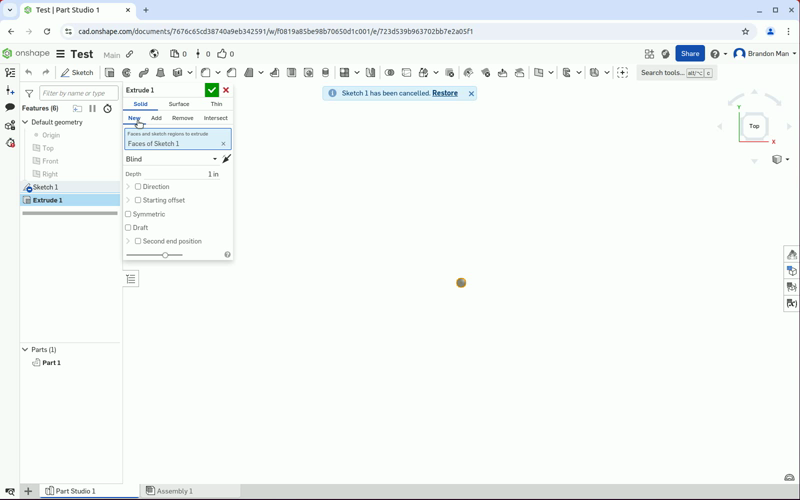
key(tab, 4)
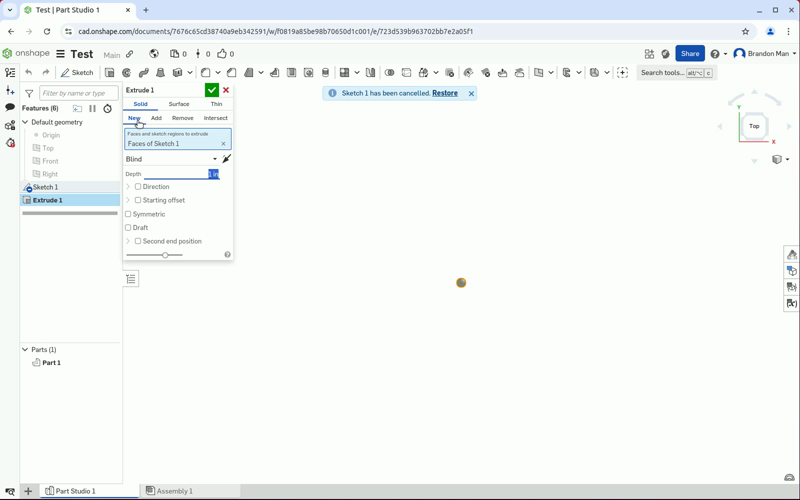
text(23.108)
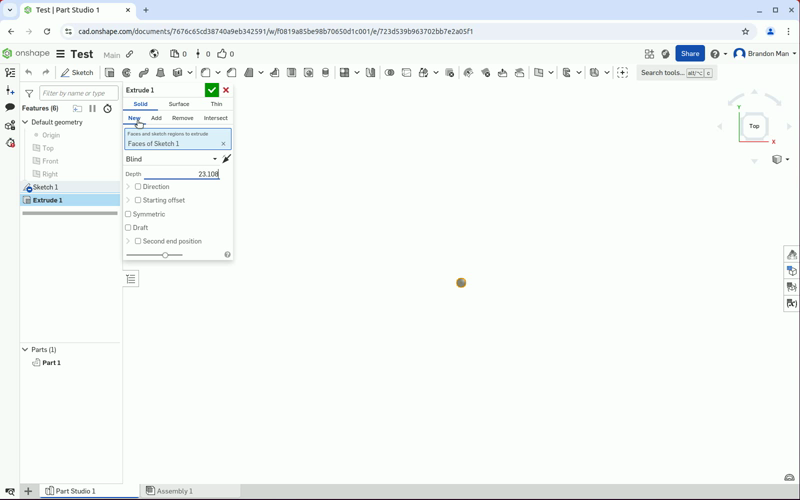
key(enter)
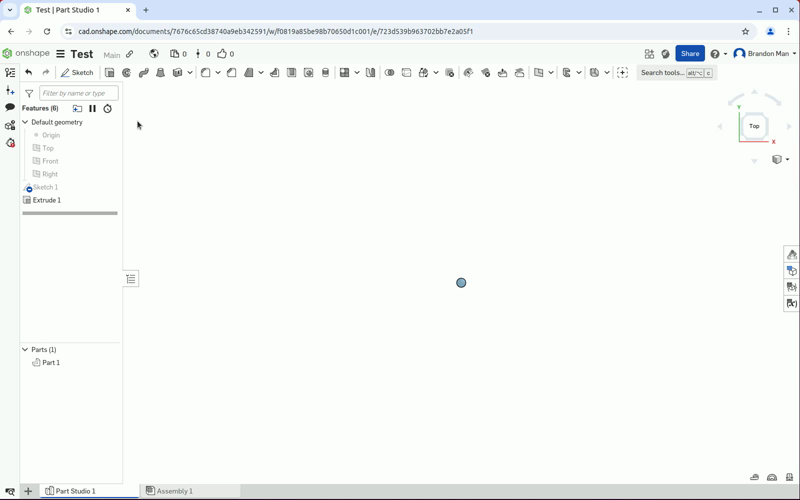
key(shift+h)
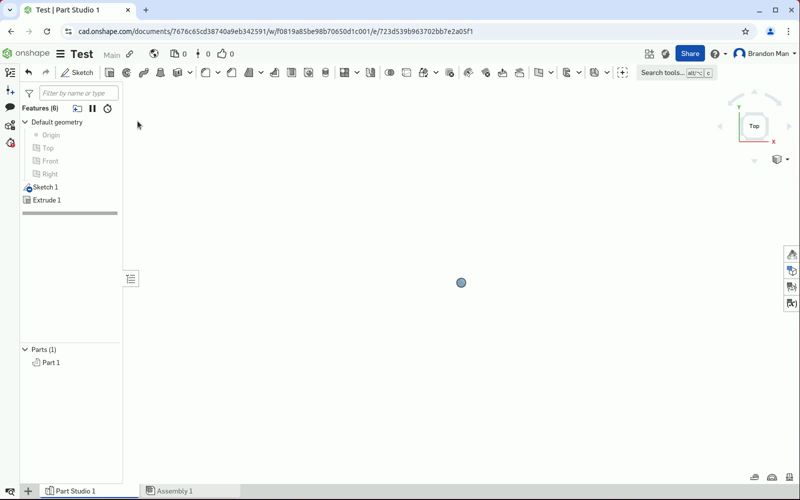
key(shift+h)
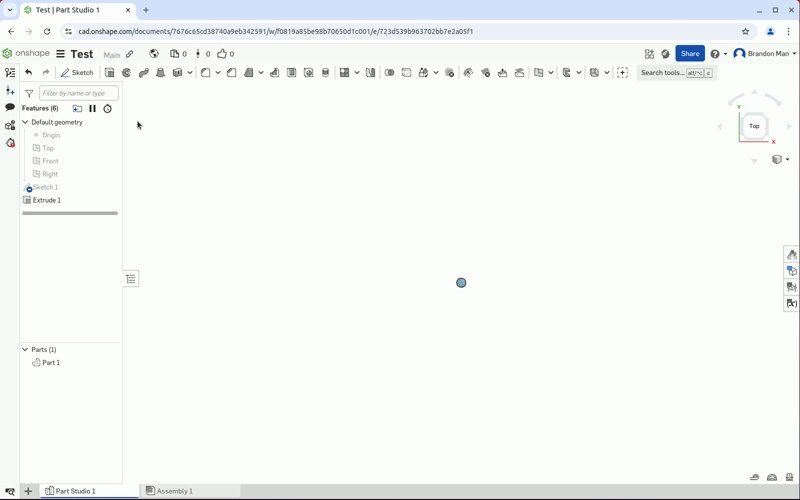
mouse_move(73, 189)
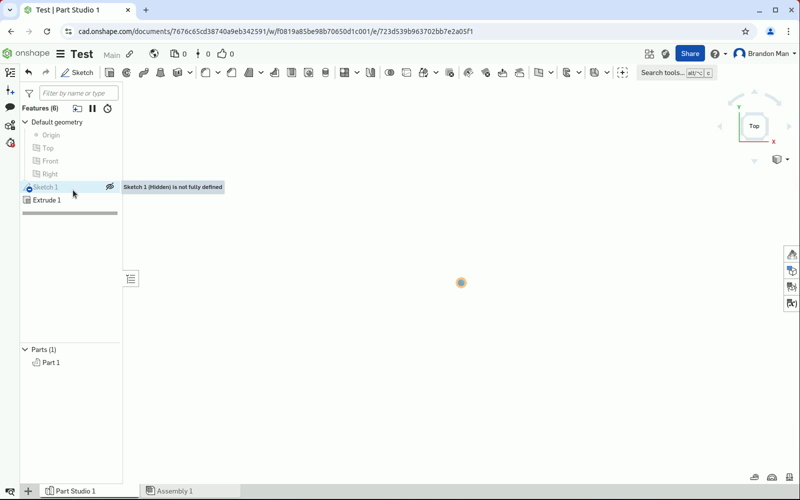
click(73, 189)
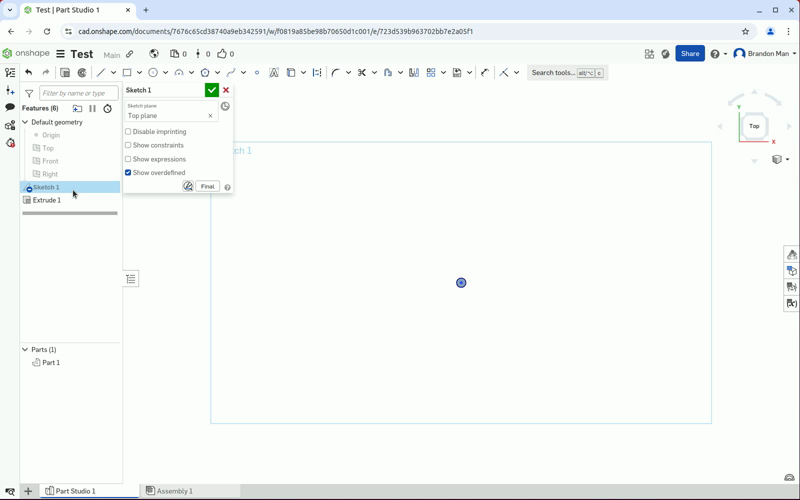
mouse_move(229, 92)
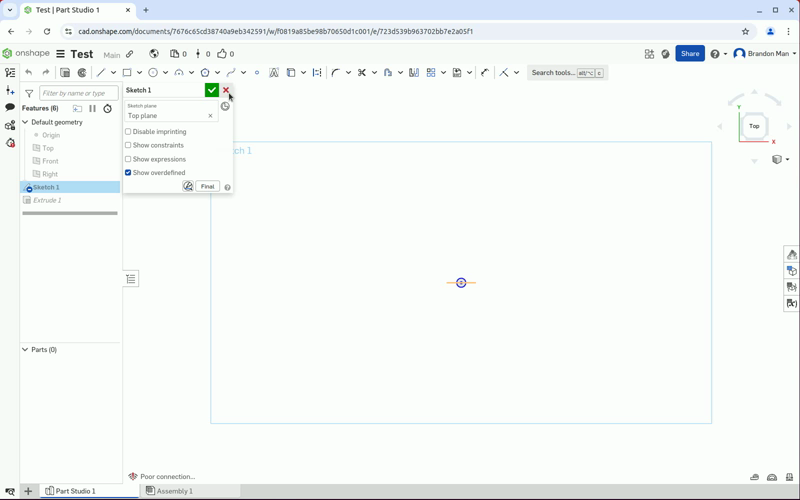
click(229, 92)
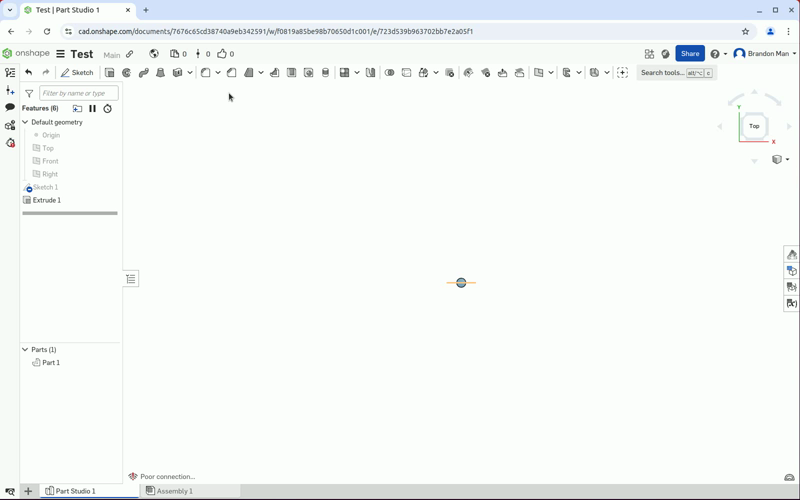
mouse_move(73, 352)
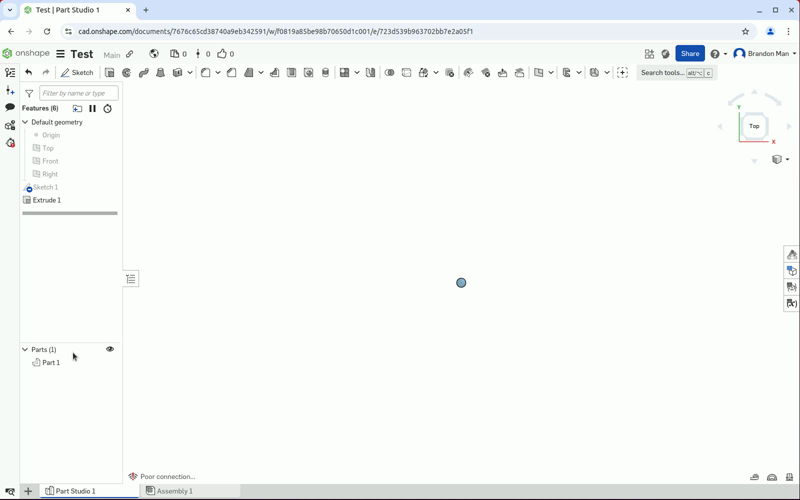
key(y)
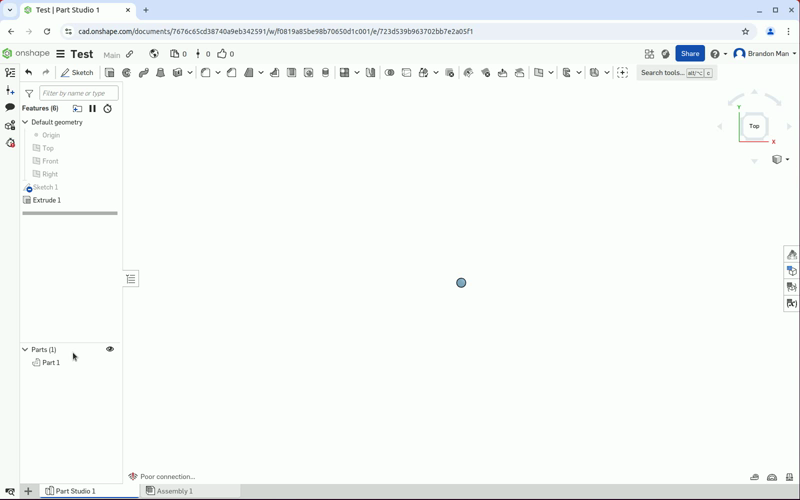
key(shift+p)
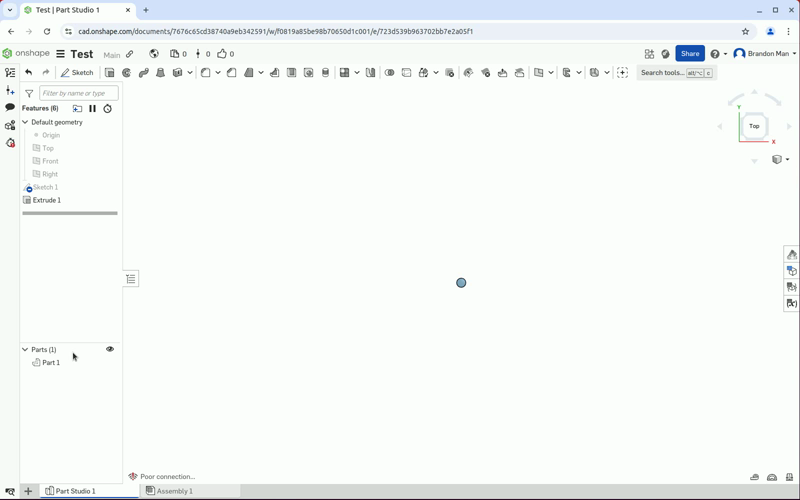
key(space)
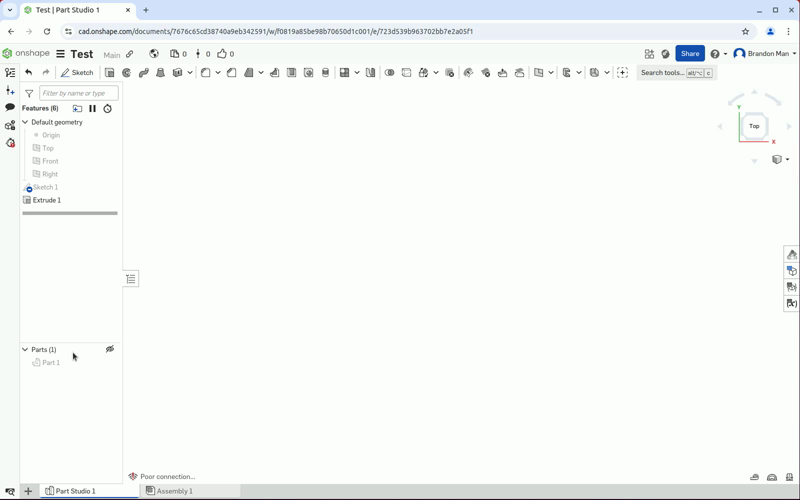
key_down(shift)
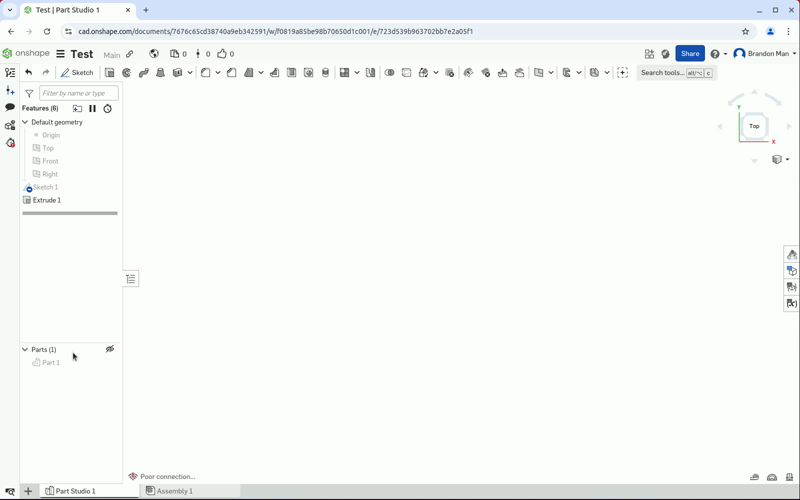
key(up)
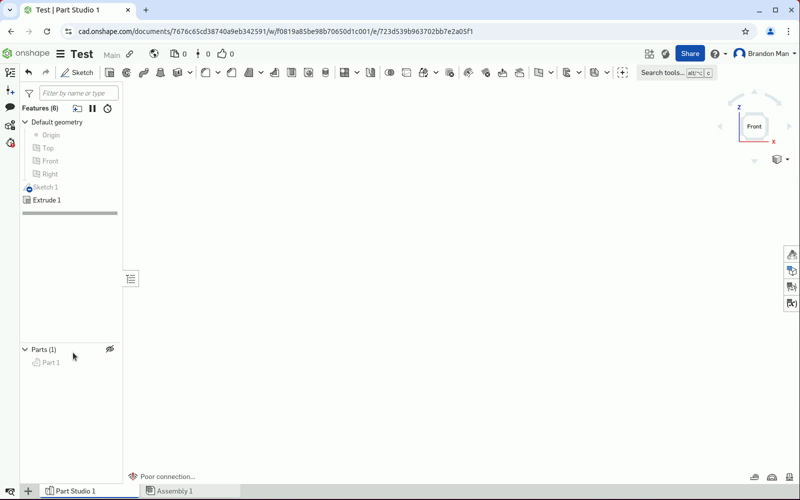
key_up(shift)
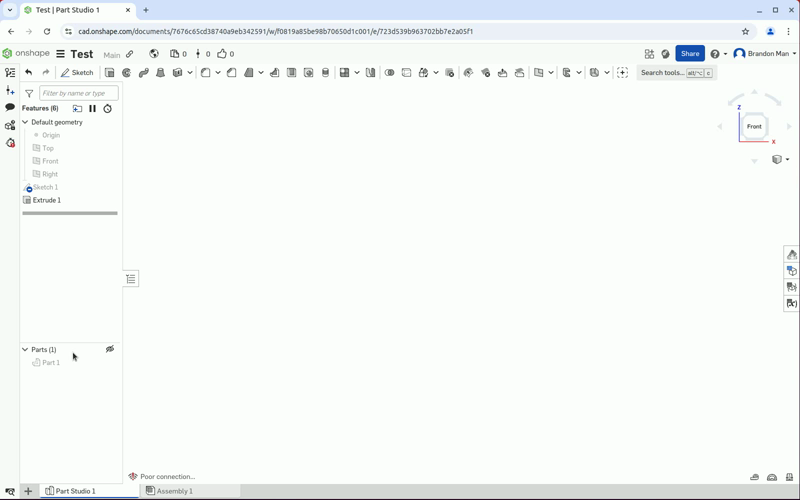
mouse_move(73, 352)
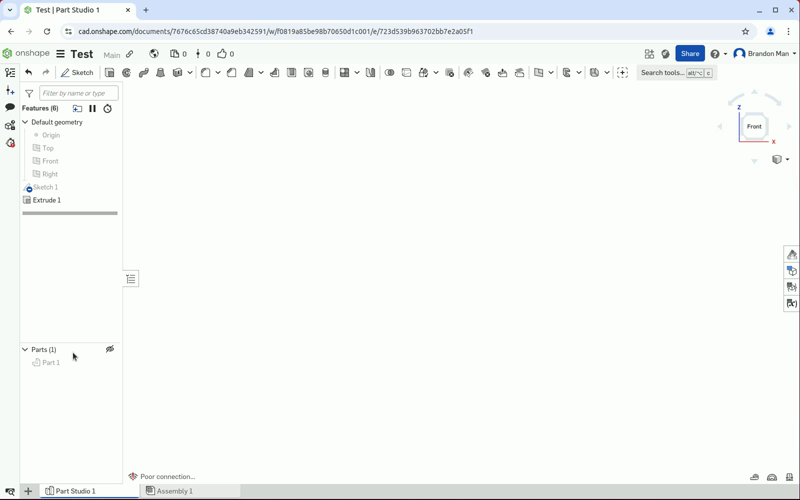
key(shift+y)
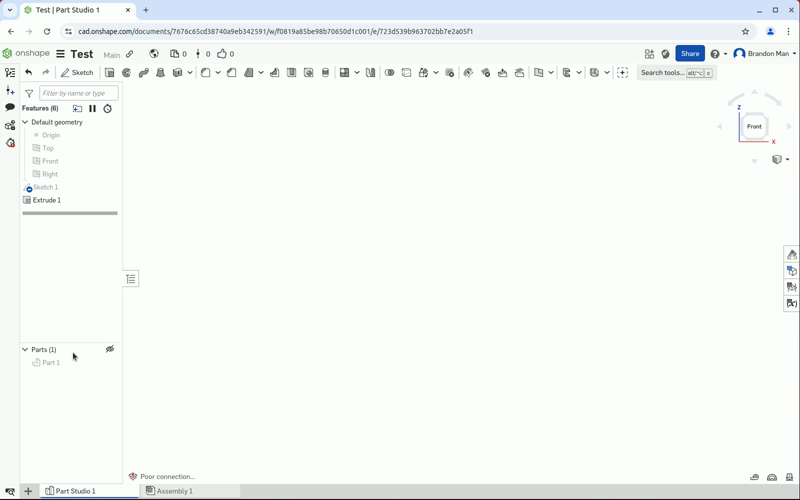
key(shift+s)
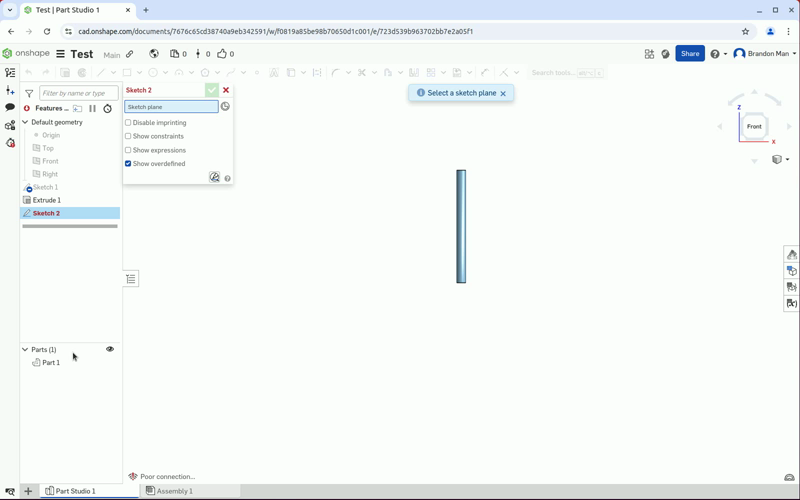
mouse_move(73, 163)
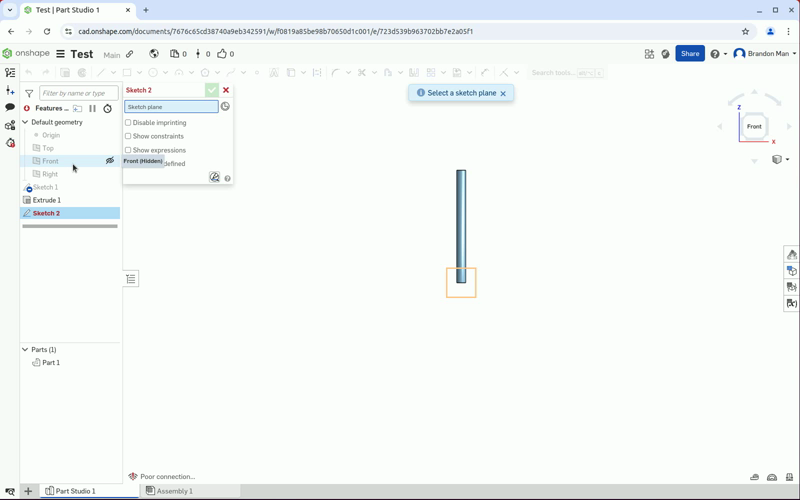
click(73, 163)
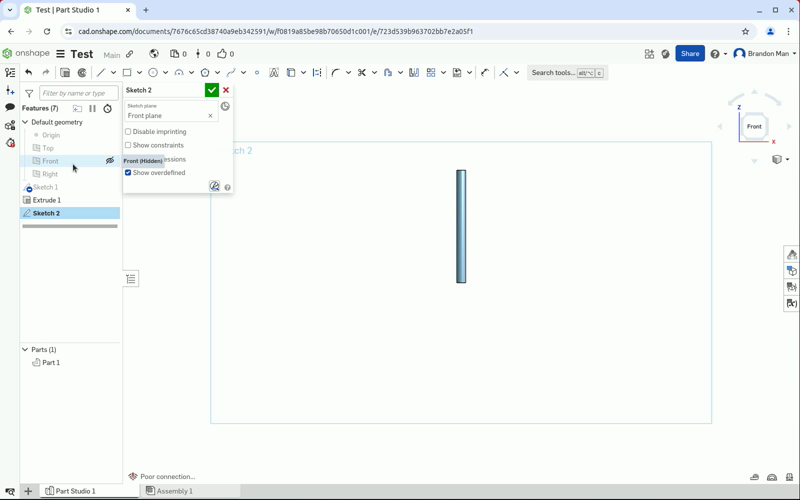
mouse_move(73, 352)
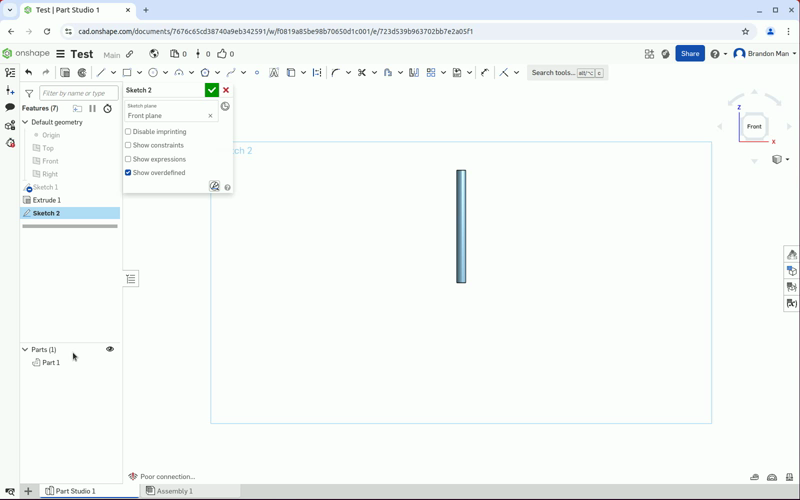
key(y)
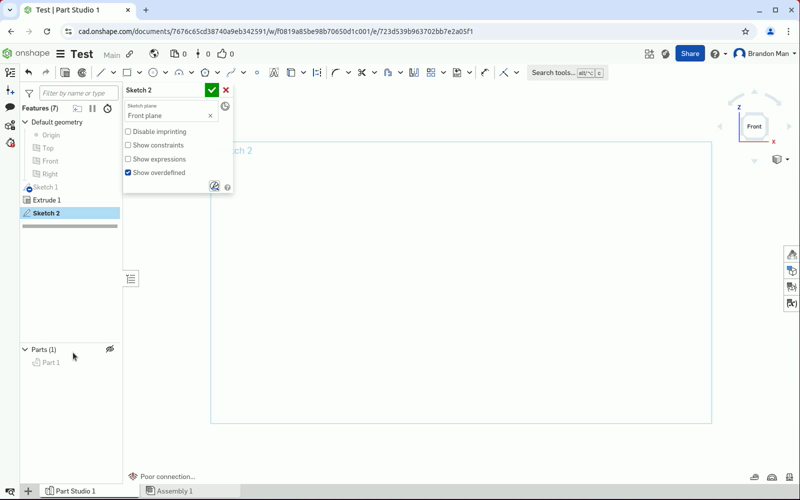
key(c)
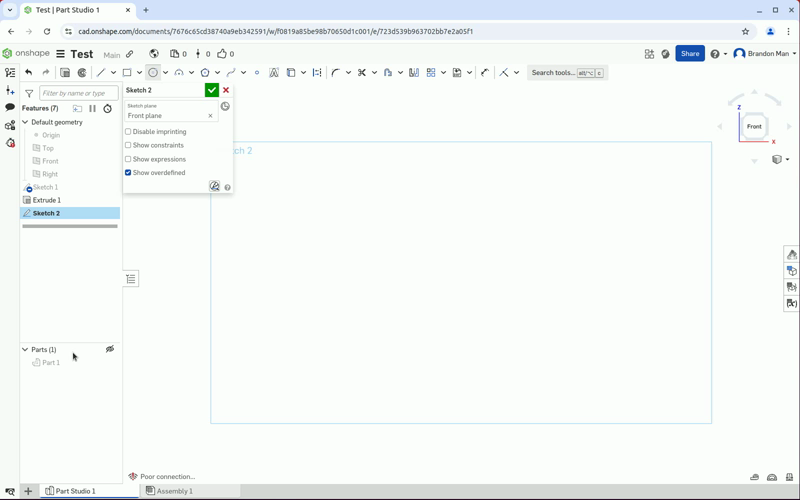
key_down(shift)
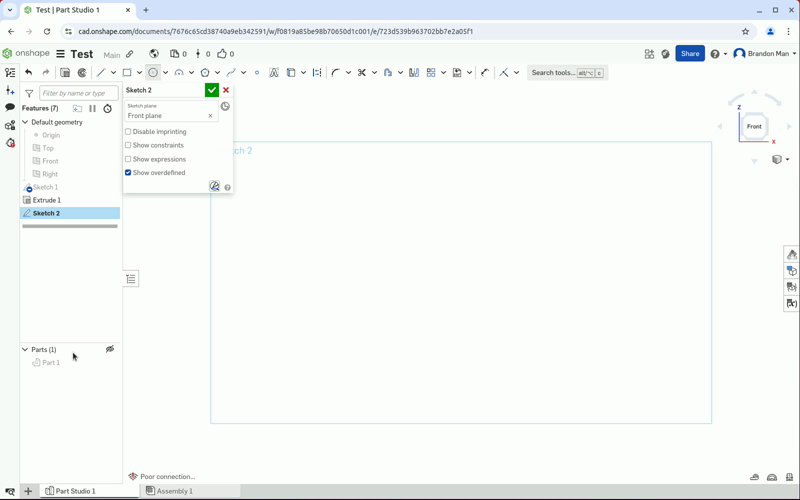
mouse_move(461, 179)
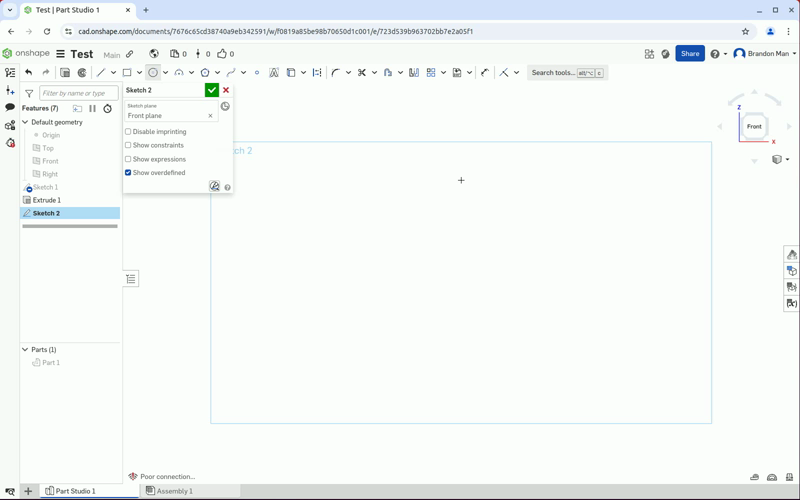
click(461, 179)
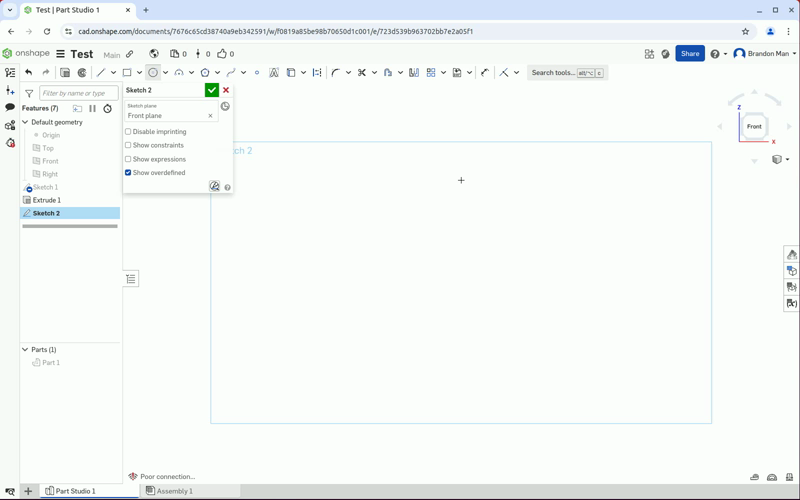
key_up(shift)
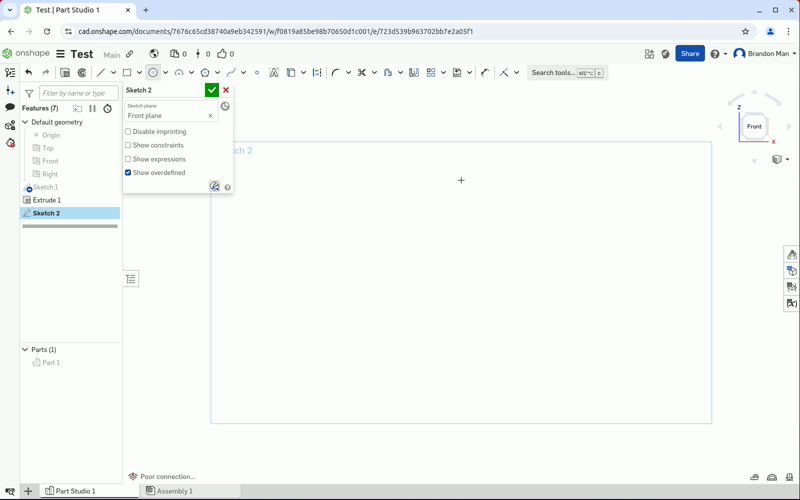
mouse_move(463, 179)
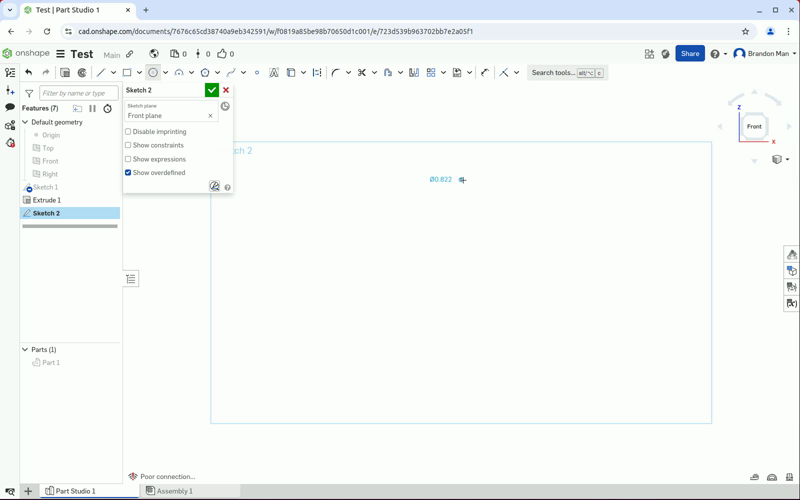
scroll(6)
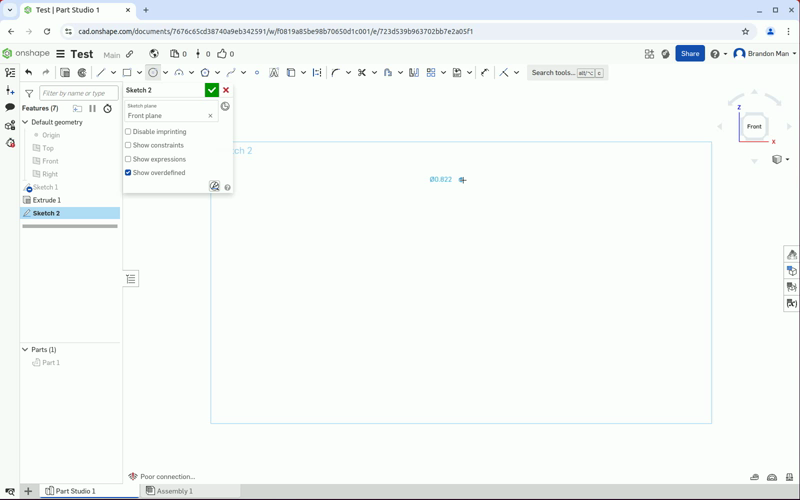
scroll(6)
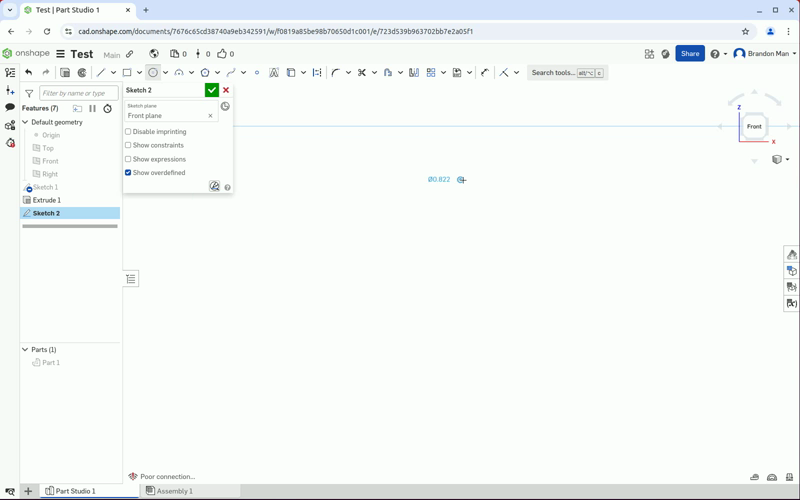
scroll(6)
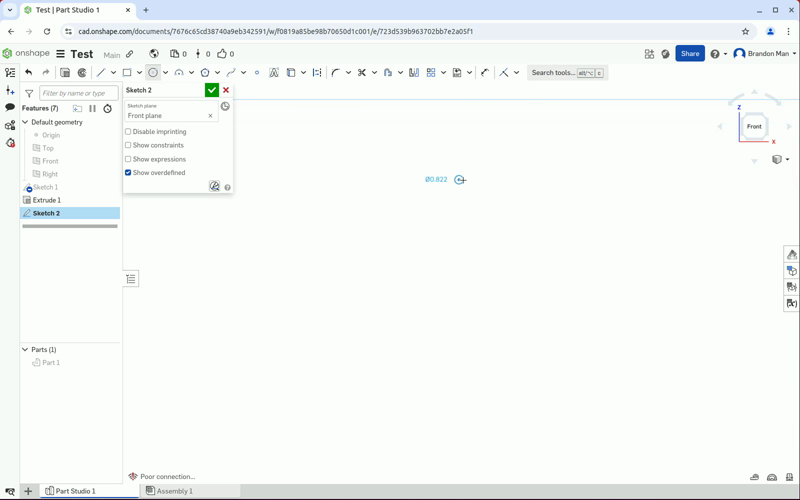
scroll(6)
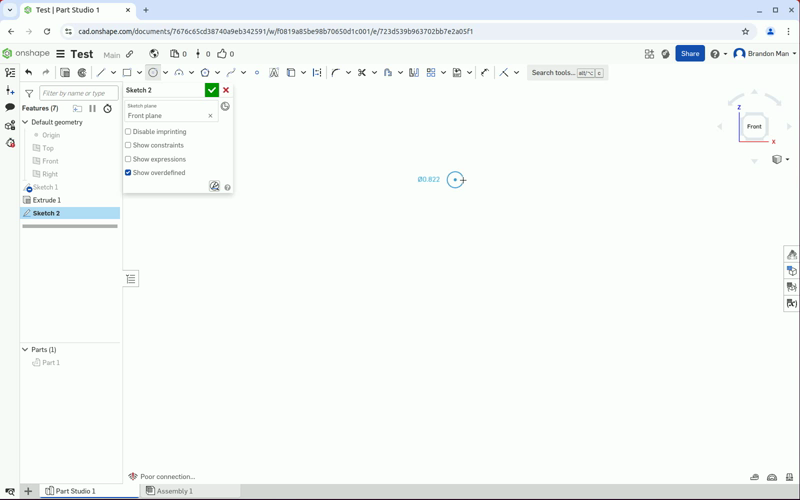
scroll(6)
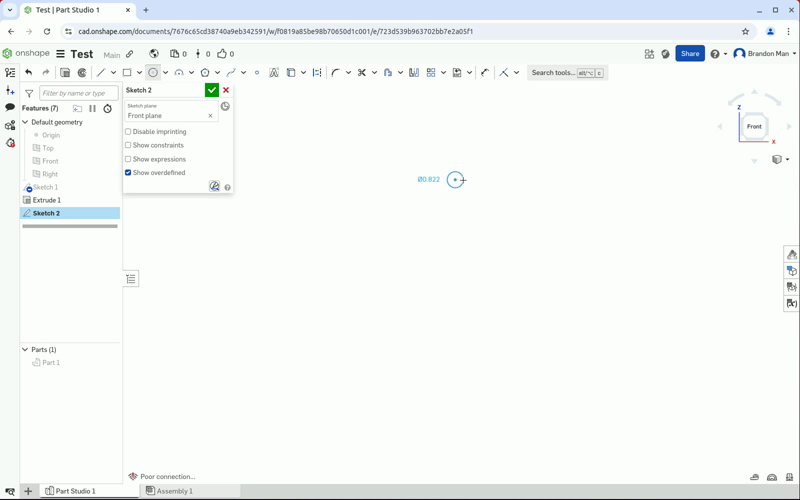
scroll(6)
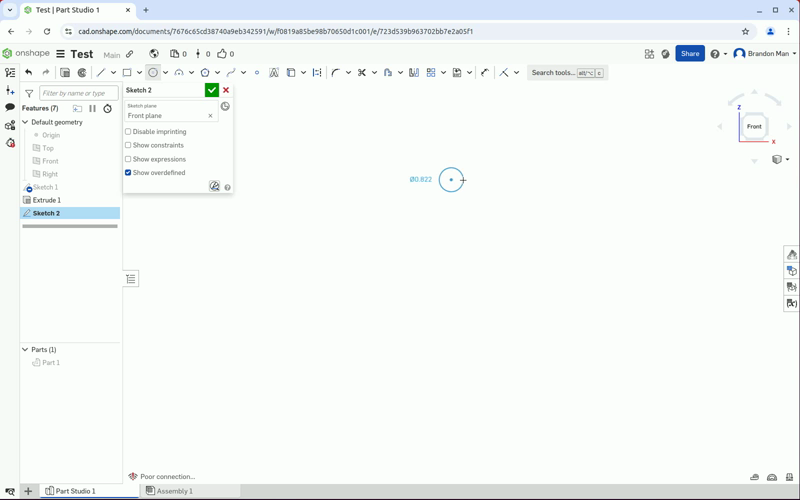
scroll(6)
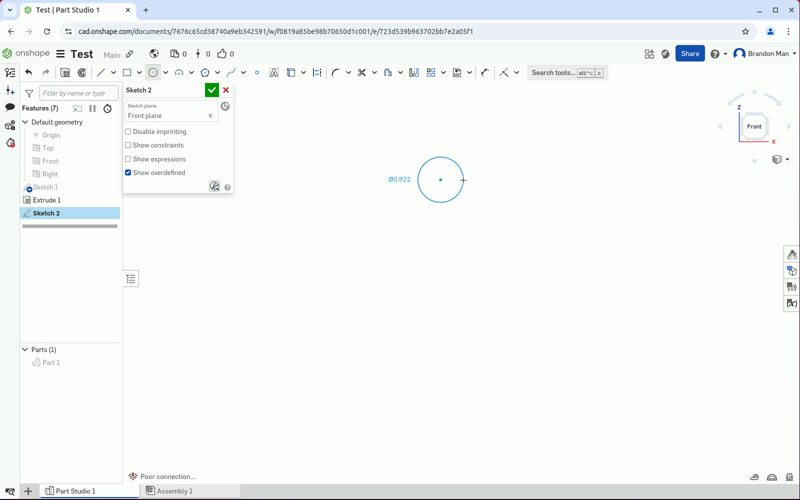
click(463, 179)
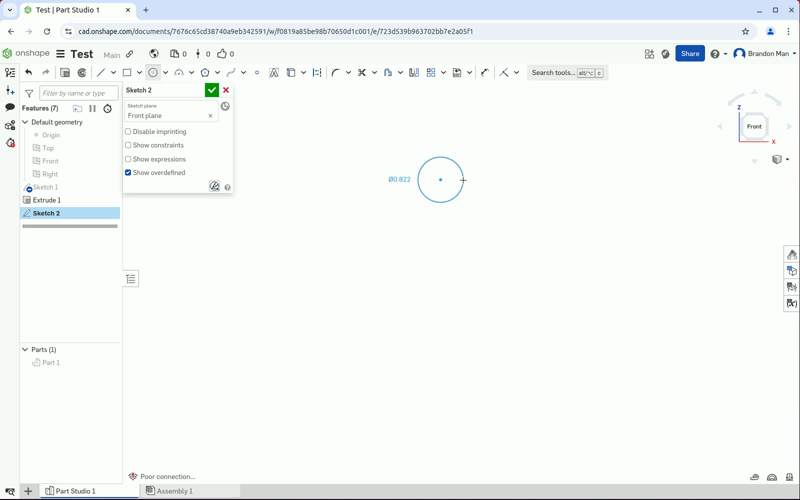
scroll(-6)
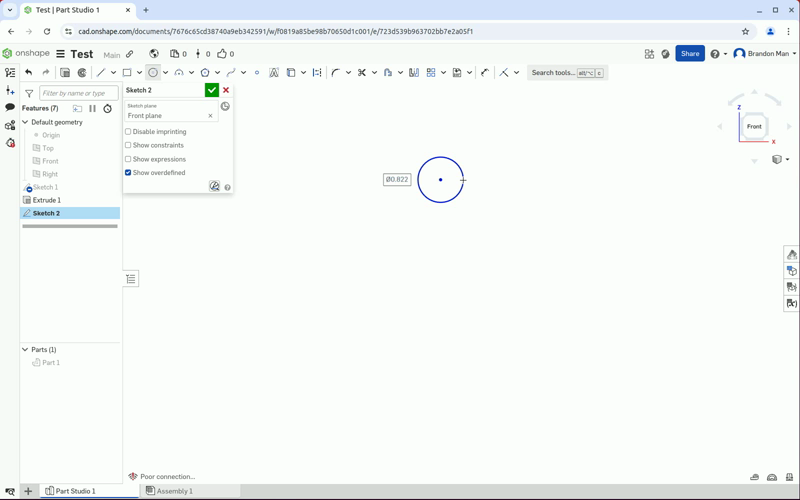
scroll(-6)
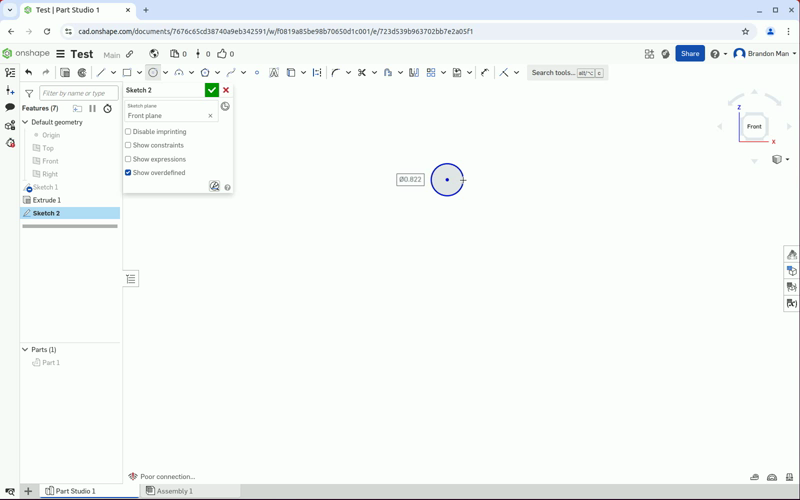
scroll(-6)
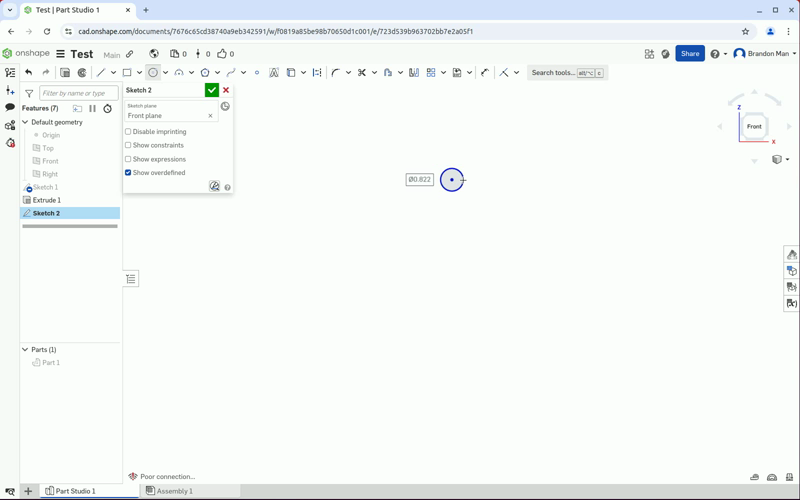
scroll(-6)
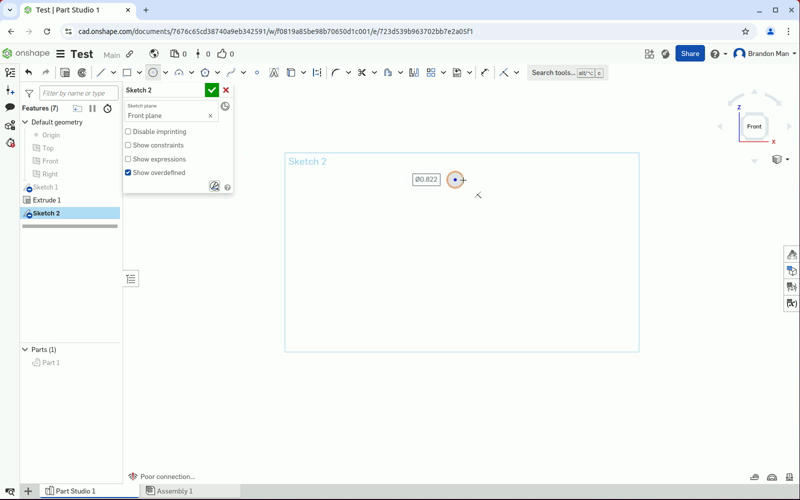
scroll(-6)
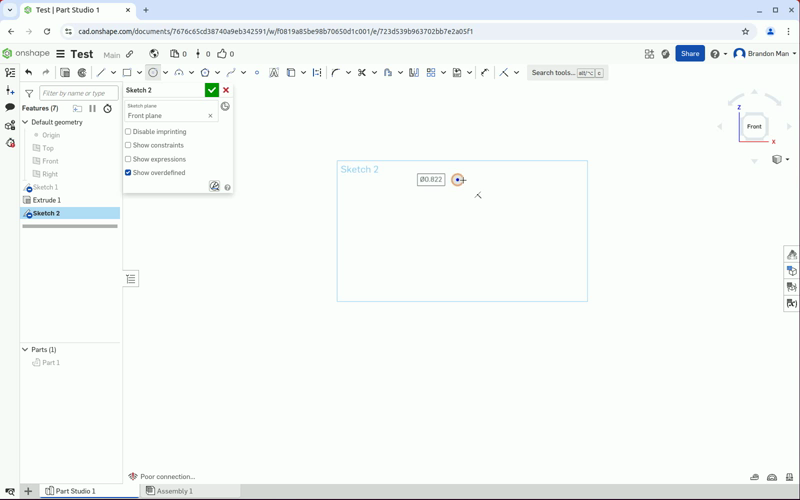
scroll(-6)
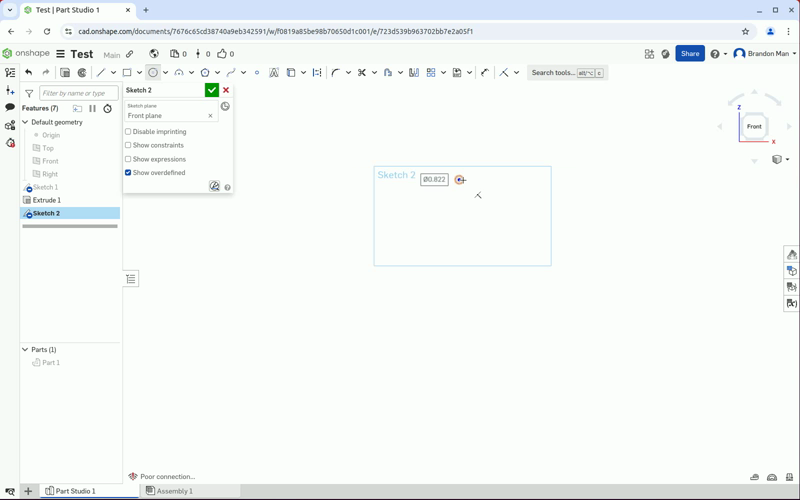
scroll(-6)
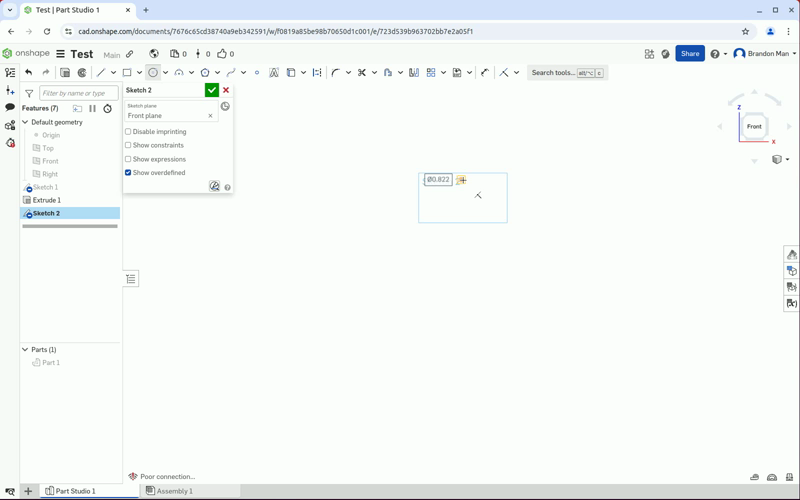
key(esc)
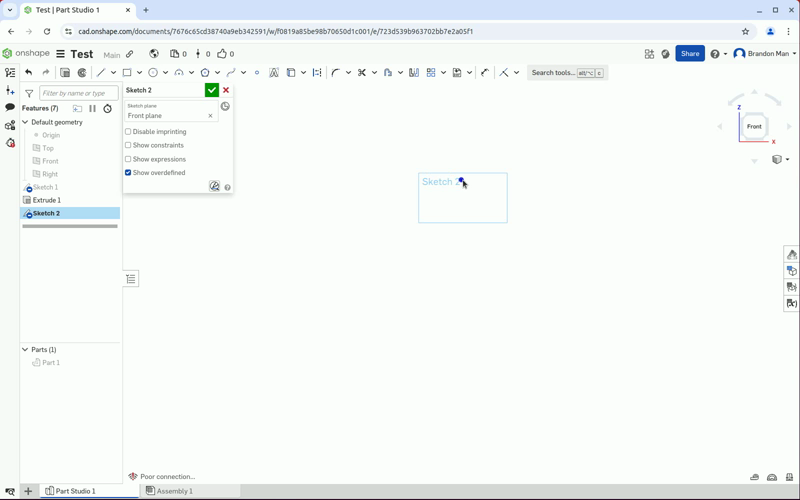
mouse_move(462, 178)
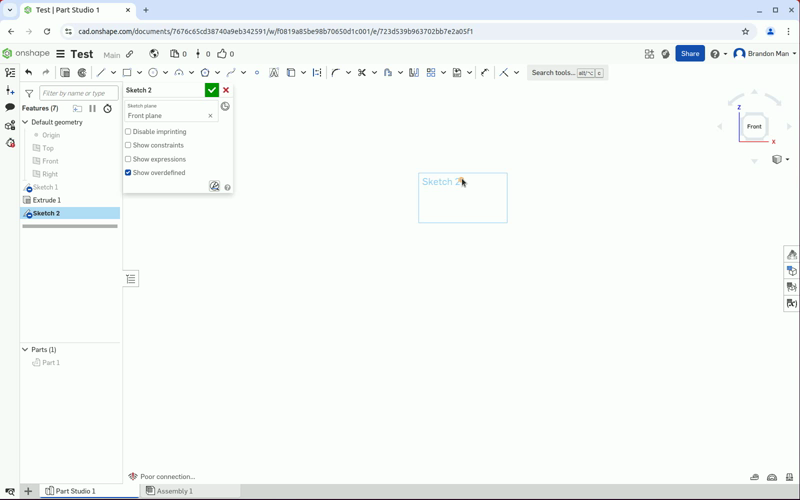
scroll(6)
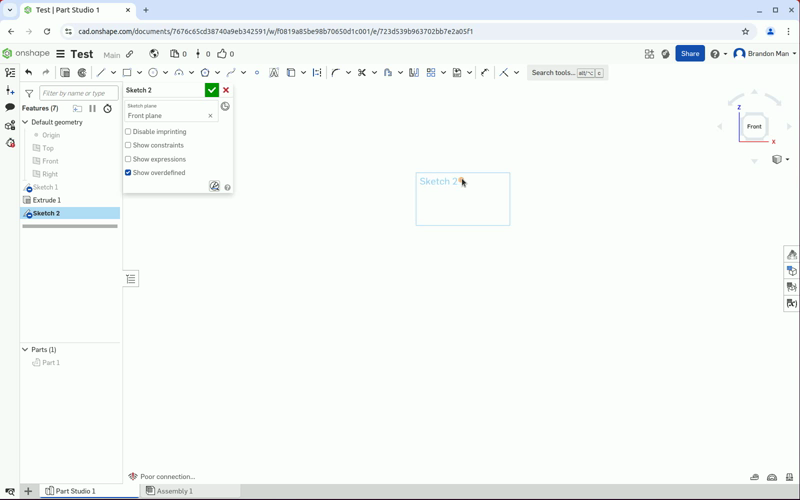
scroll(6)
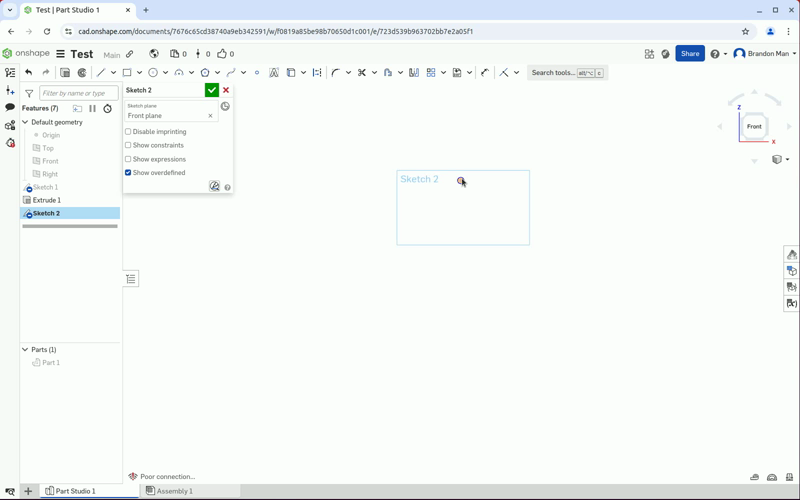
scroll(6)
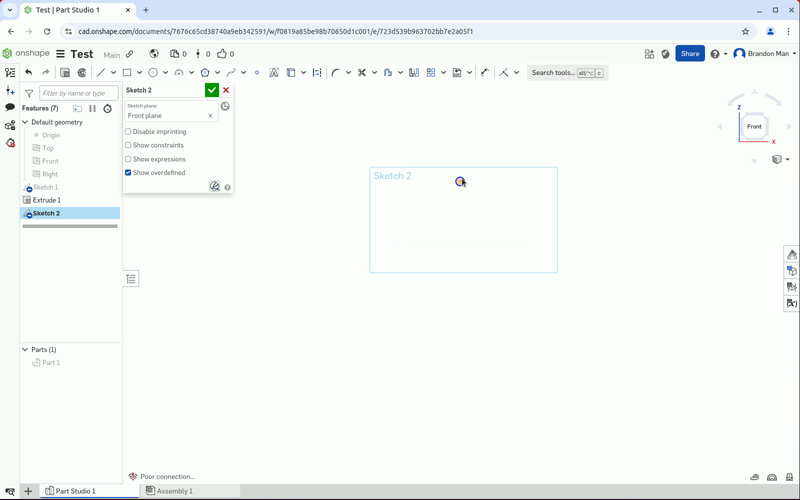
scroll(6)
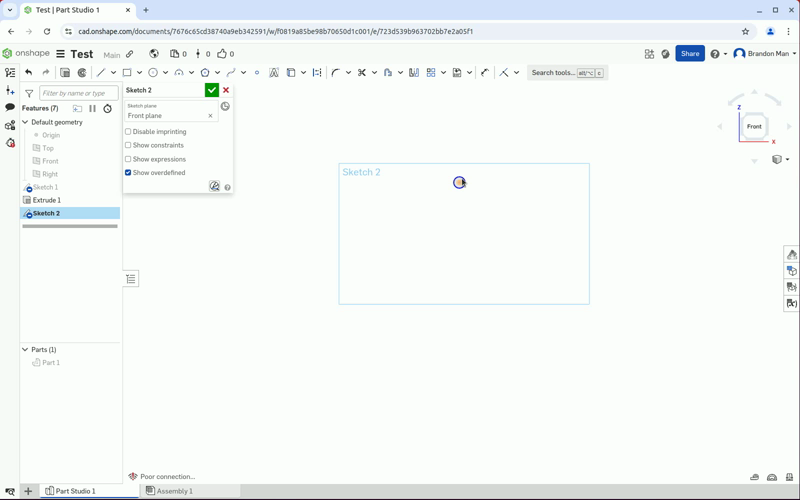
scroll(6)
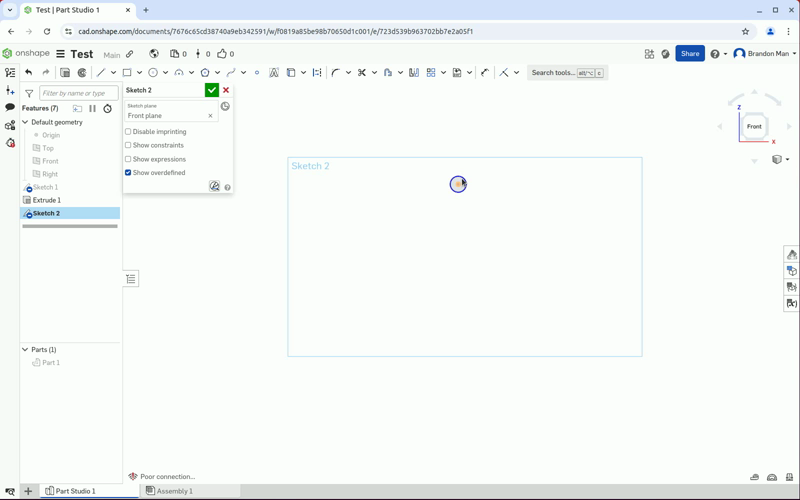
scroll(6)
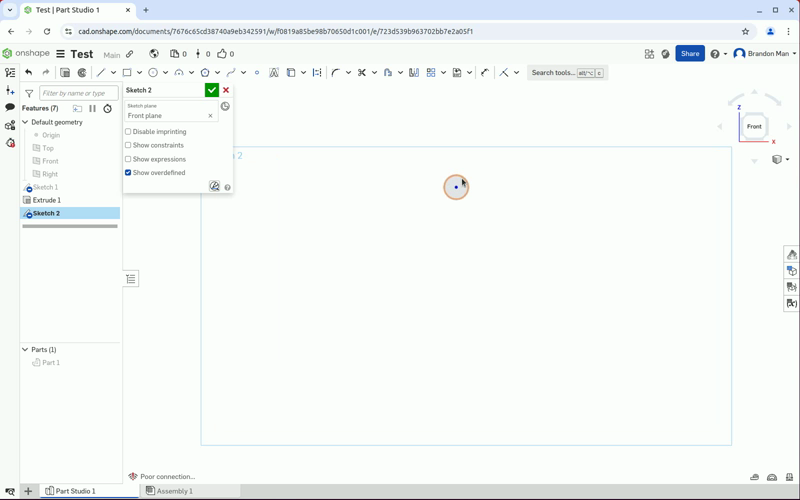
scroll(6)
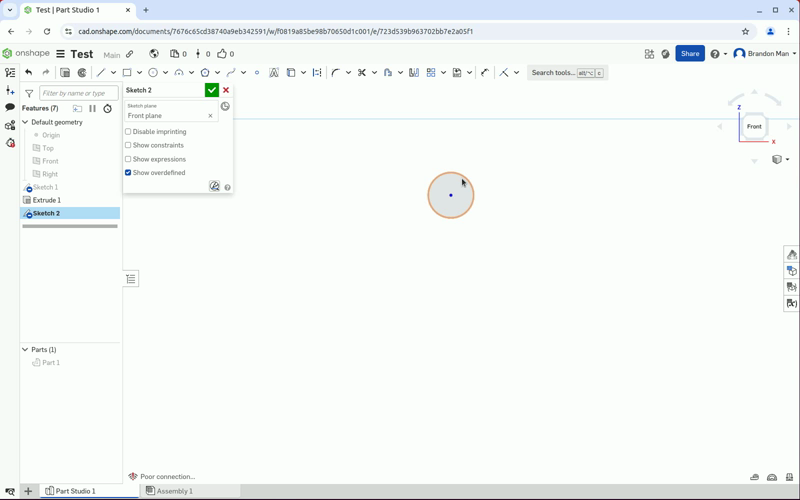
click(462, 178)
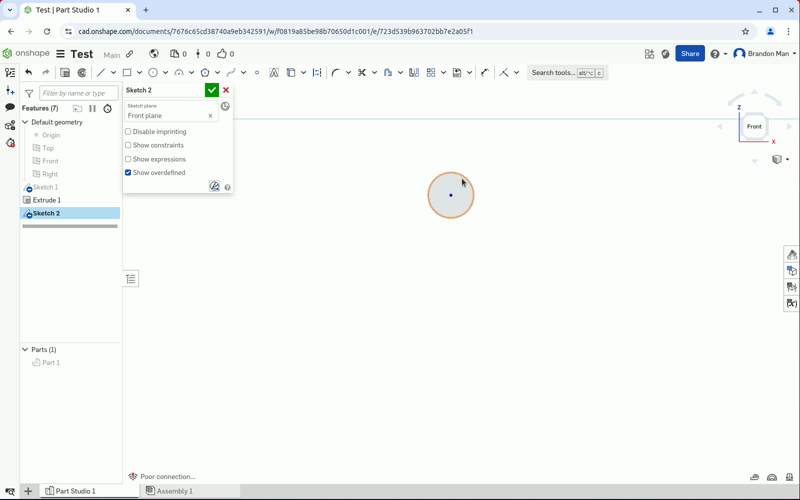
scroll(-6)
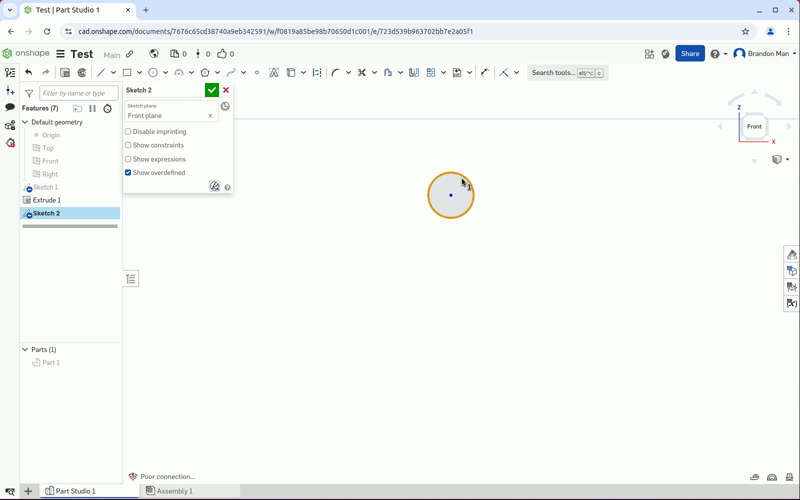
scroll(-6)
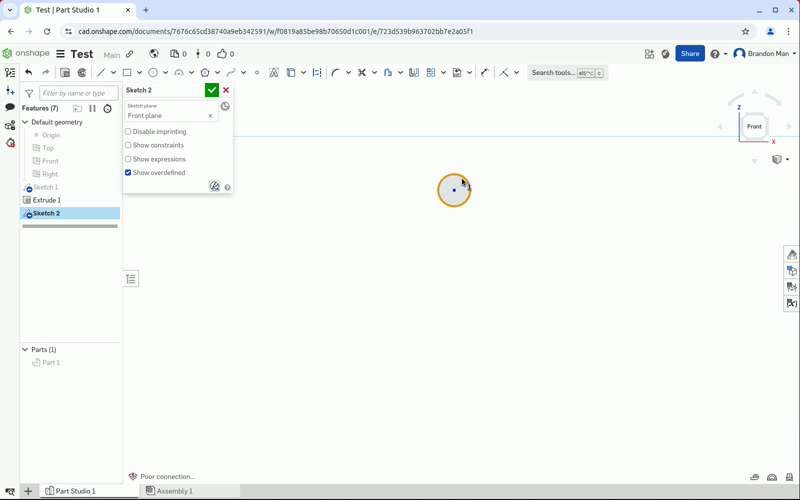
scroll(-6)
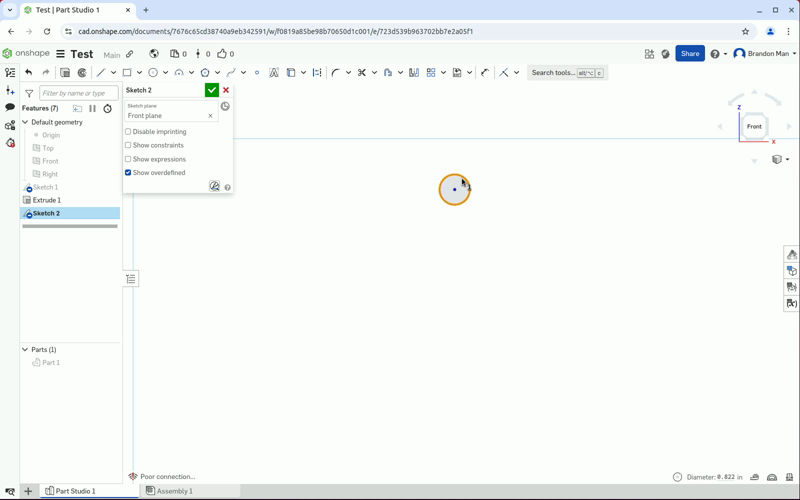
scroll(-6)
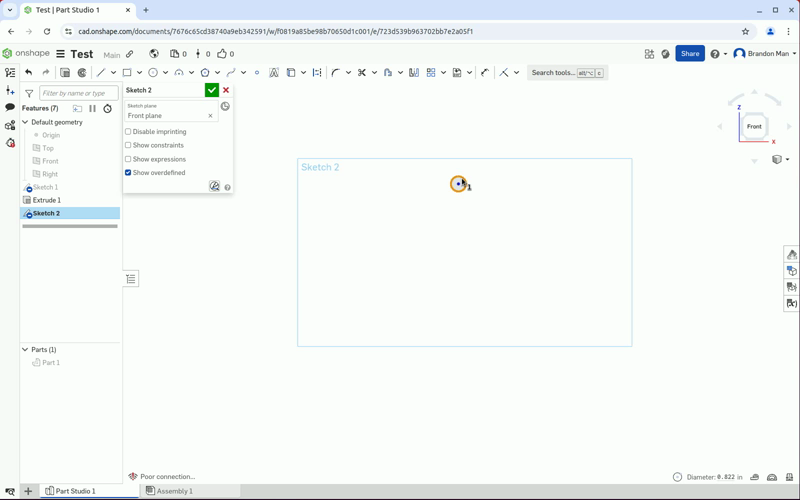
scroll(-6)
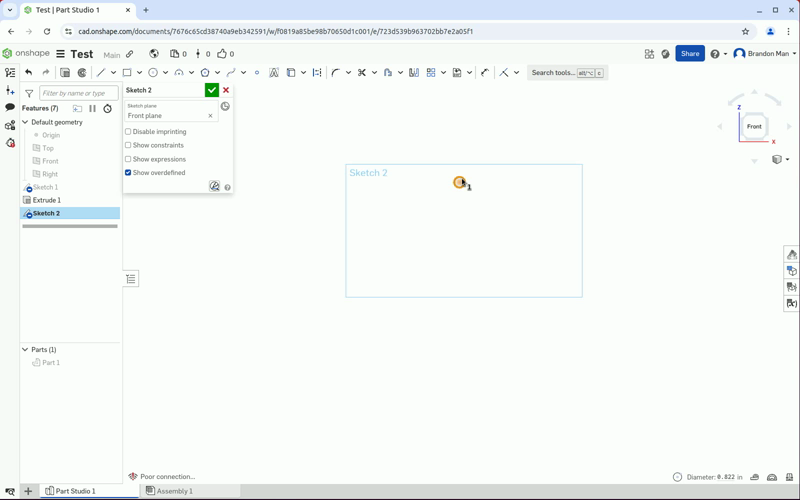
scroll(-6)
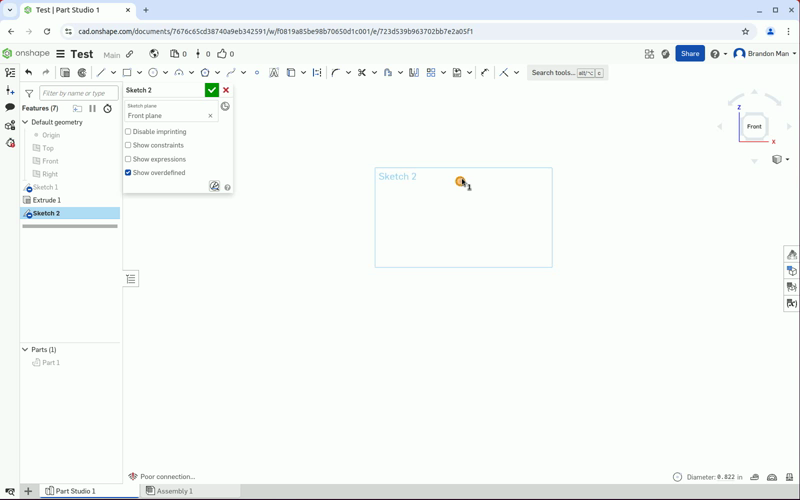
scroll(-6)
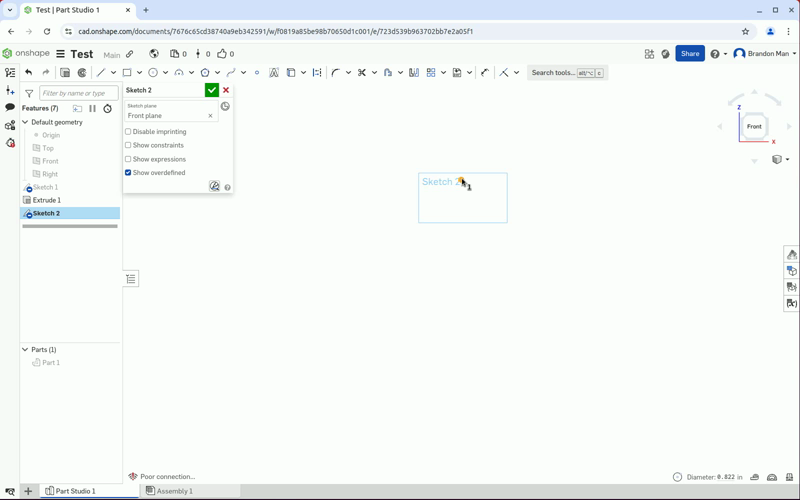
mouse_move(73, 352)
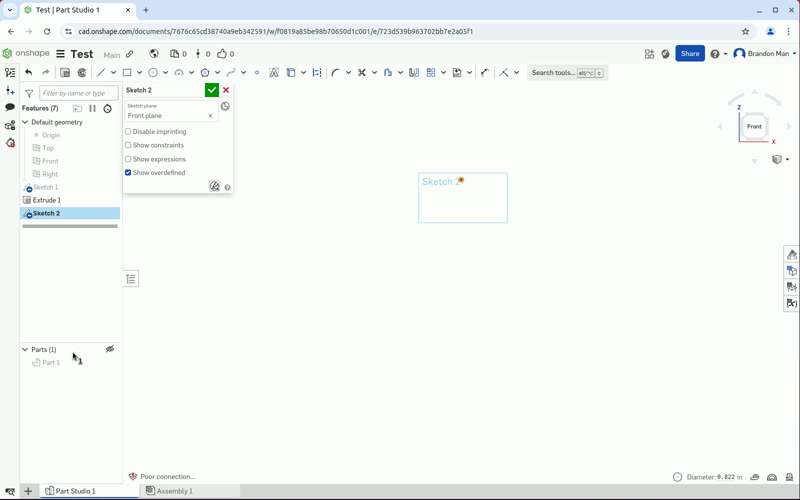
key(shift+y)
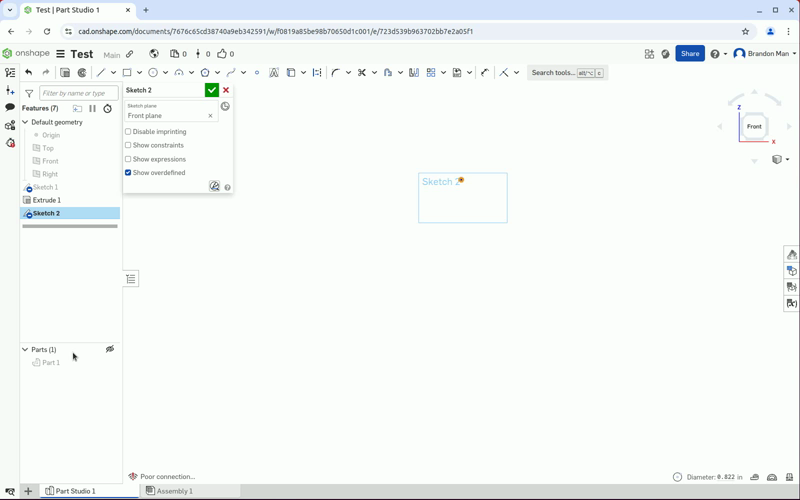
key(shift+e)
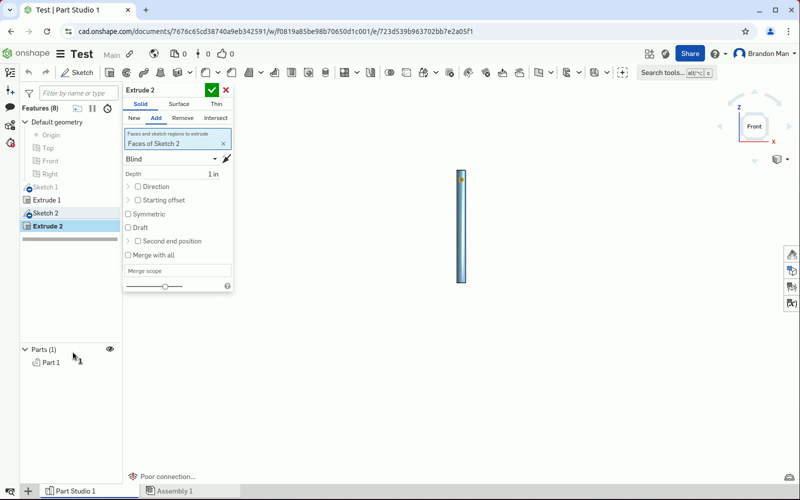
mouse_move(143, 106)
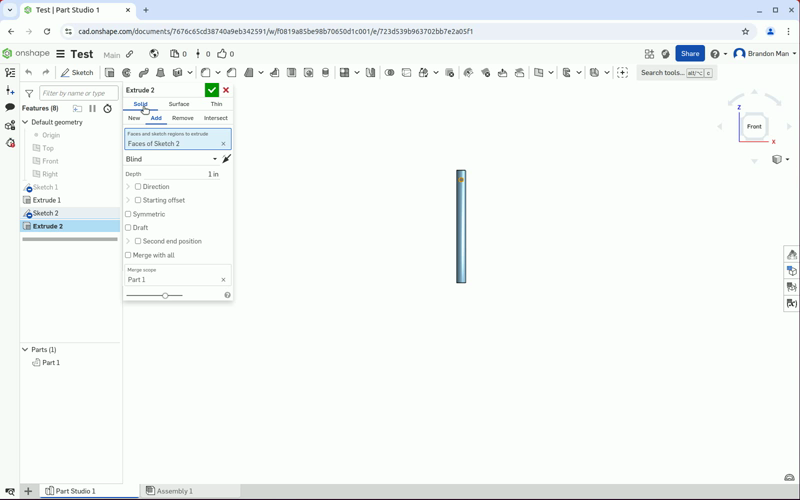
click(143, 106)
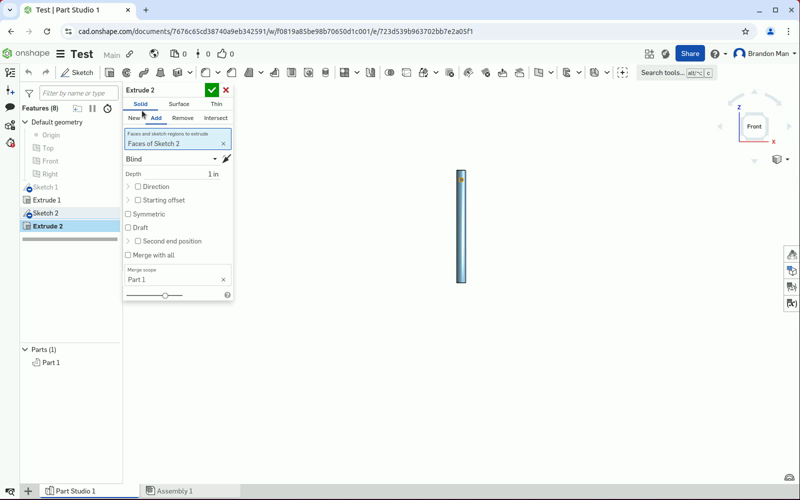
mouse_move(137, 120)
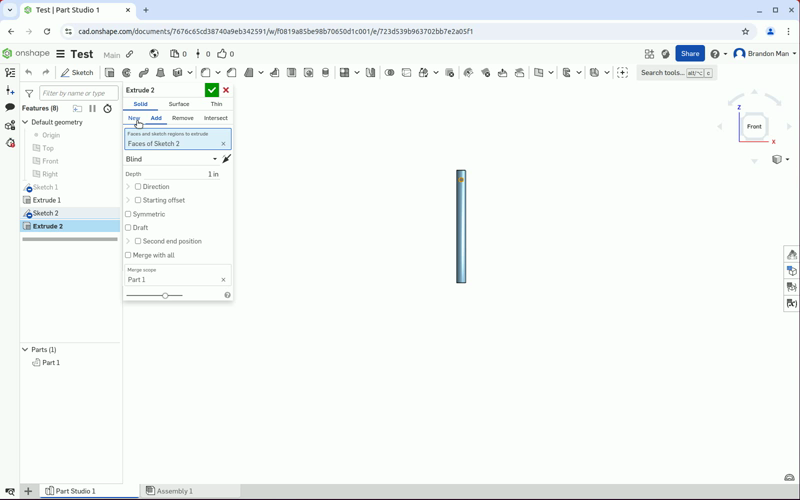
click(137, 120)
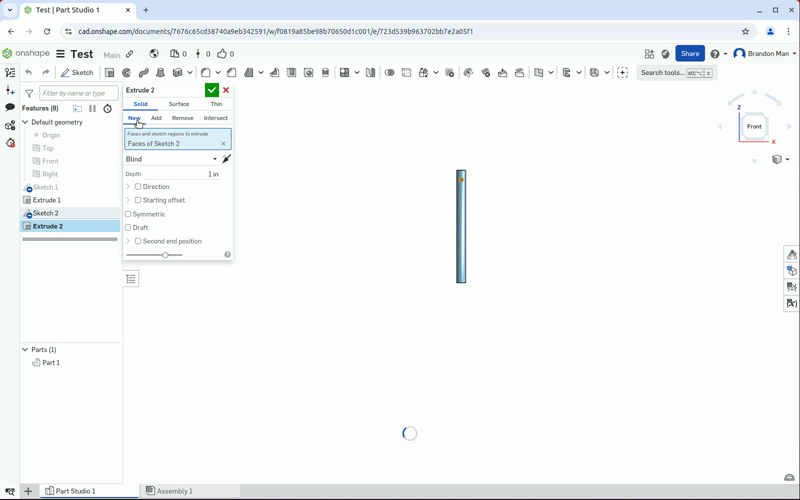
key(tab, 4)
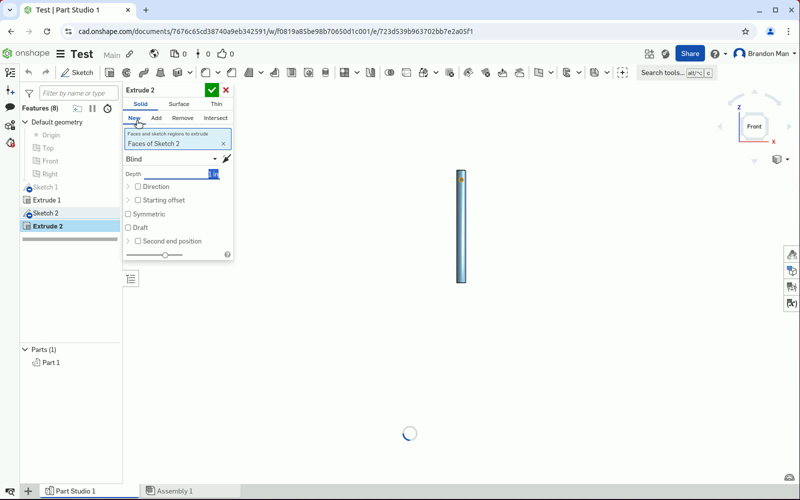
text(2.407)
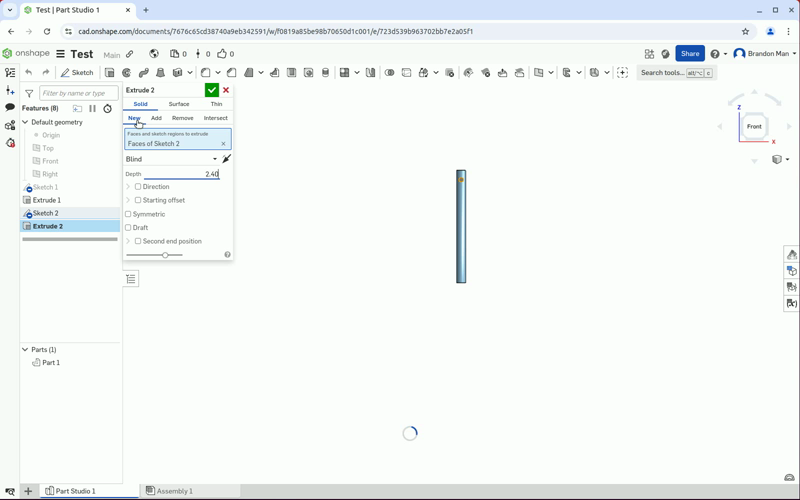
key(enter)
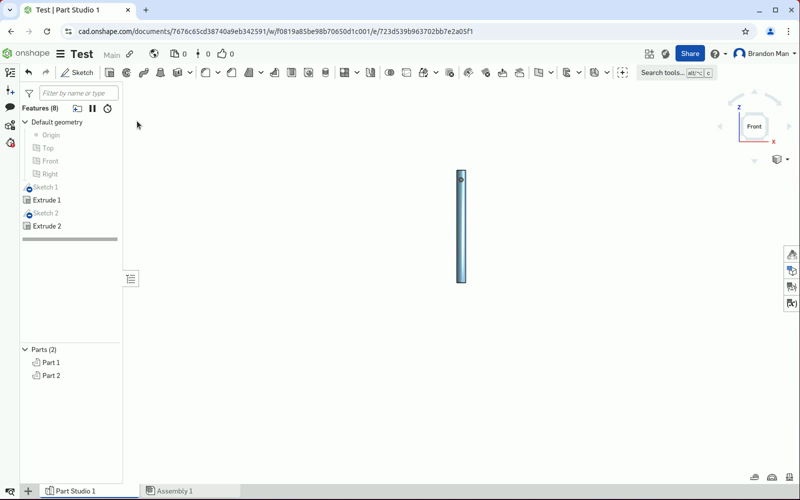
key(shift+h)
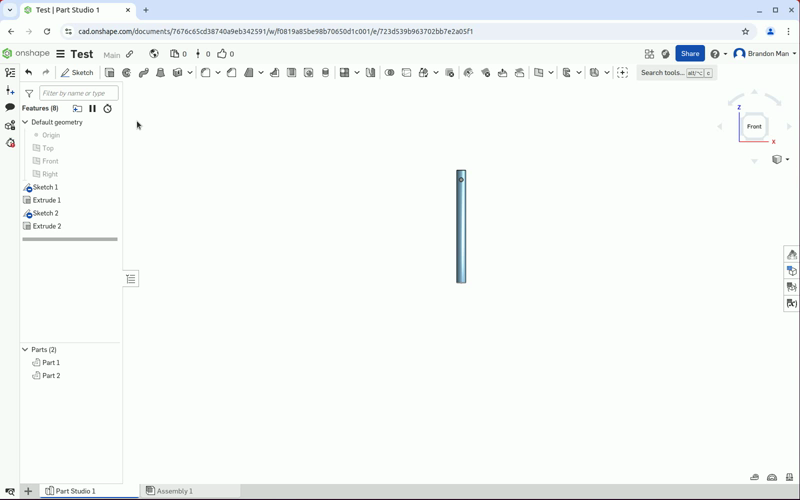
key(shift+h)
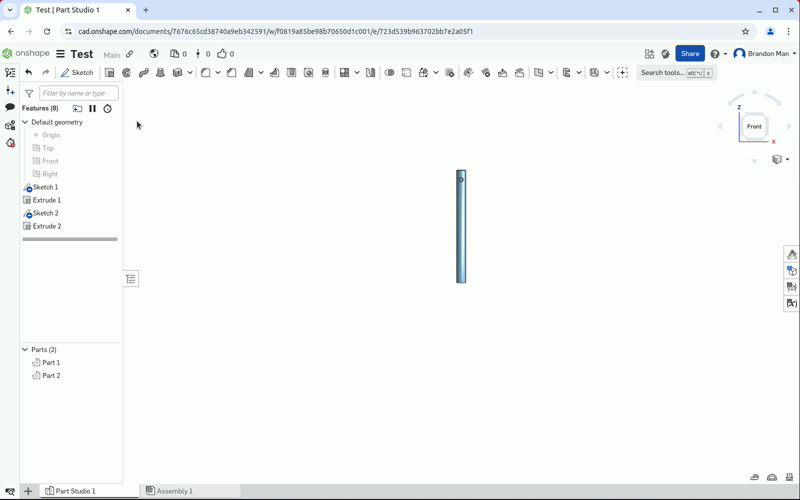
key(shift+7)
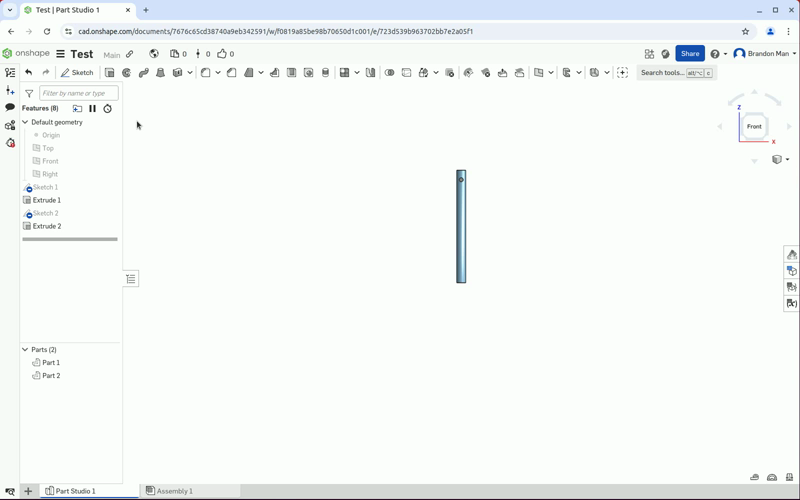
key(left, 2)
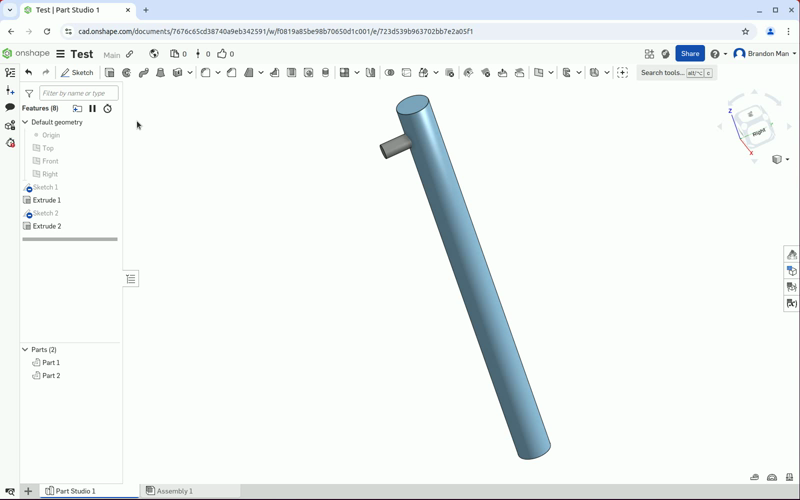
key(down, 2)
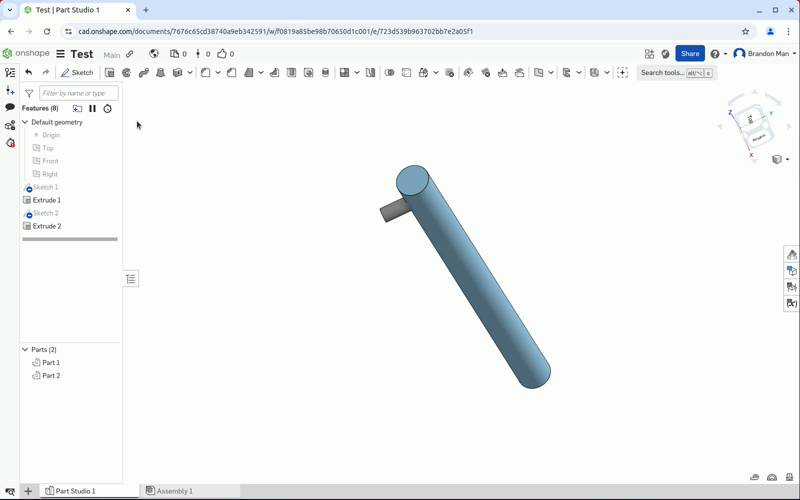
key(up, 2)
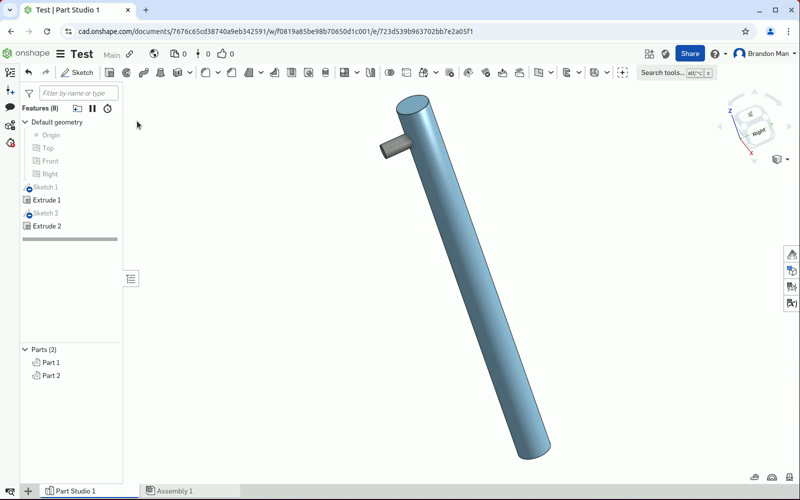
key(right, 2)
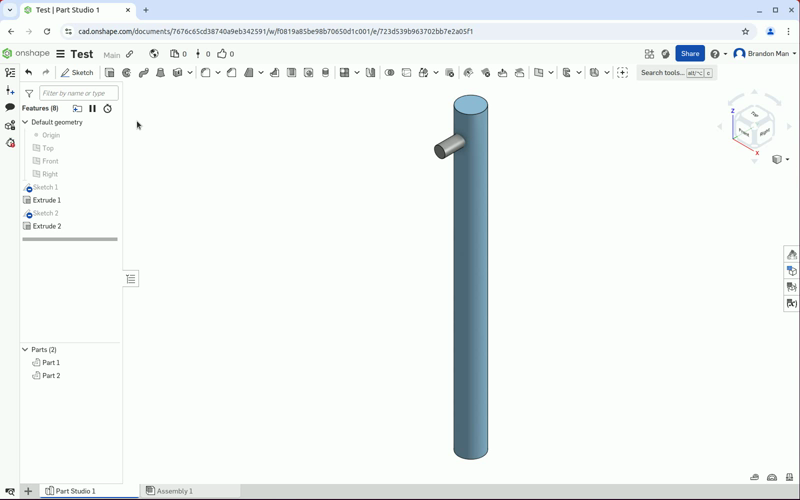
mouse_move(73, 189)
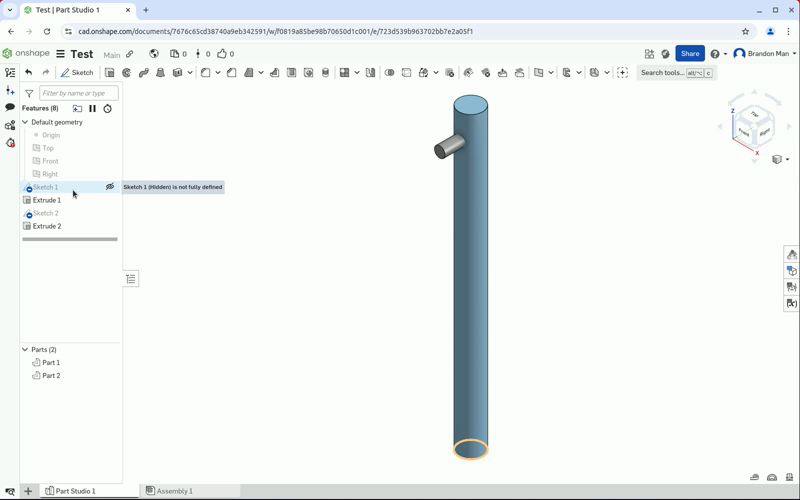
click(73, 189)